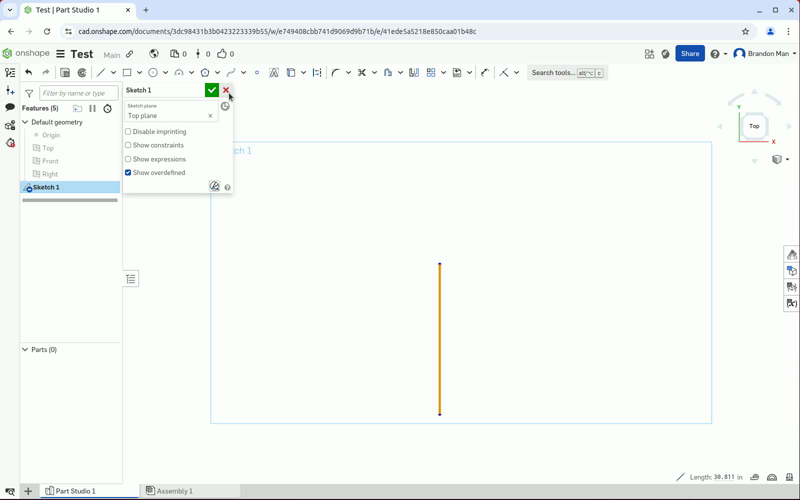
key(shift+h)
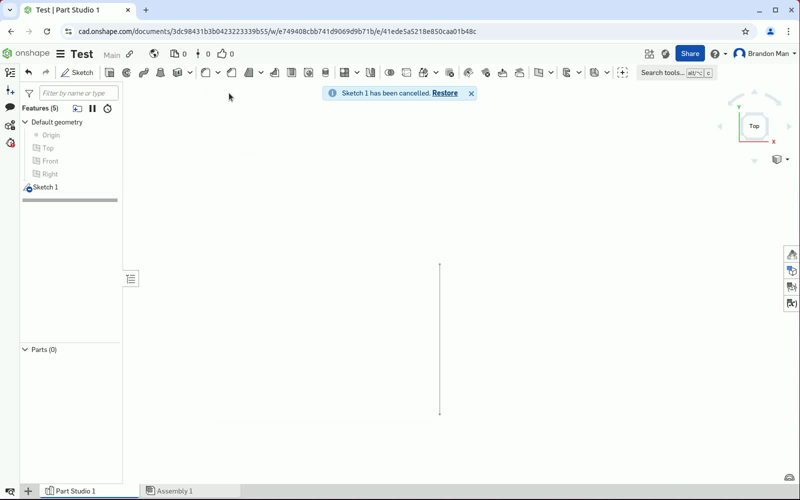
key(shift+s)
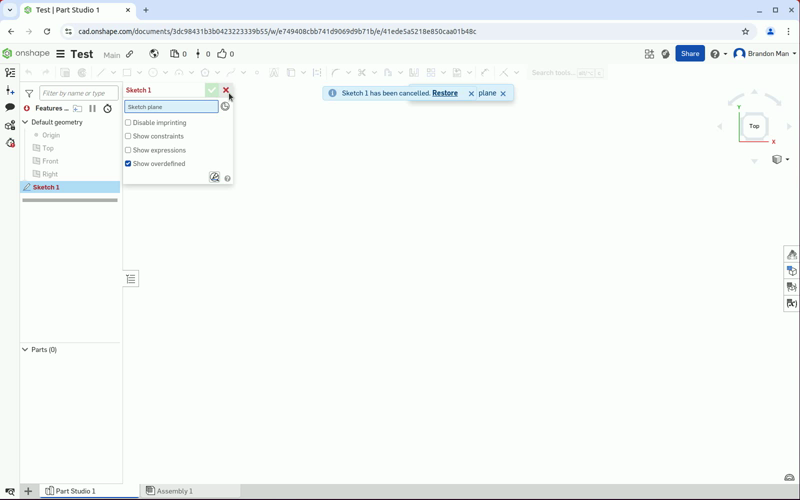
mouse_move(73, 150)
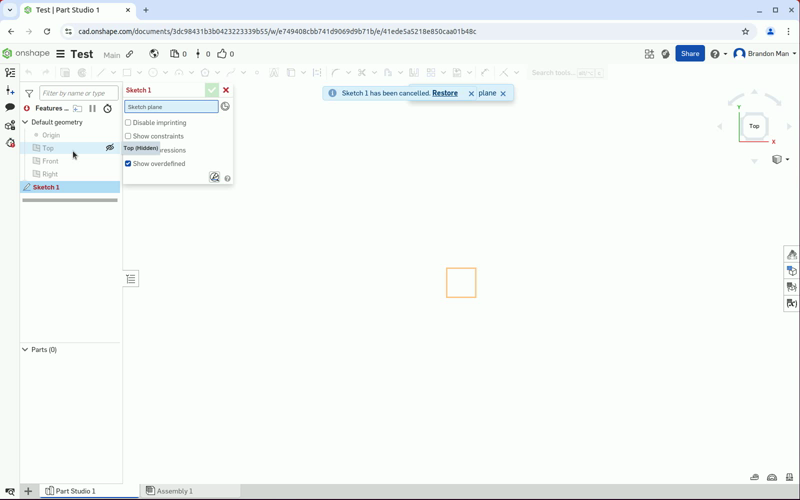
click(73, 150)
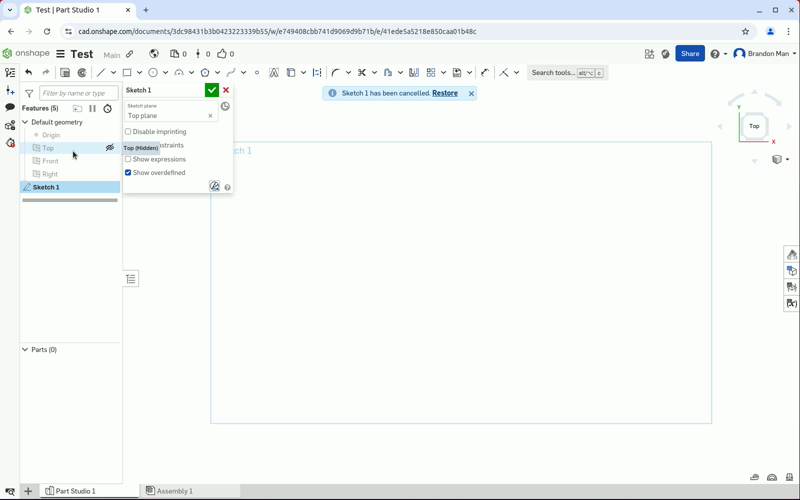
mouse_move(73, 352)
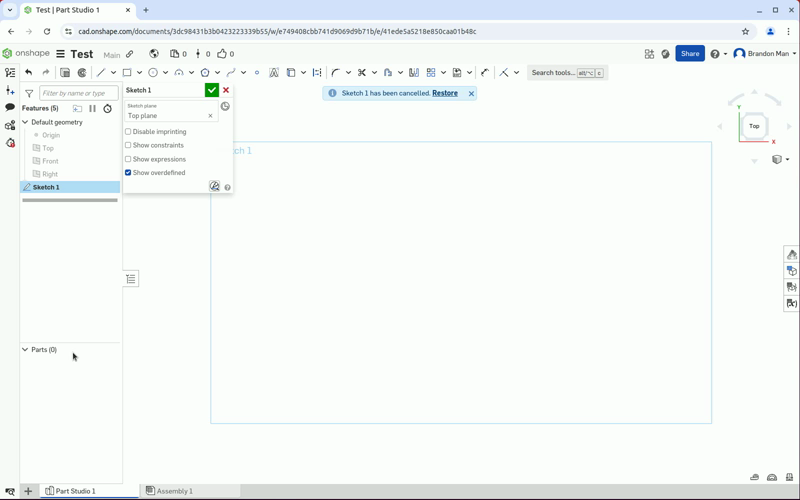
key(y)
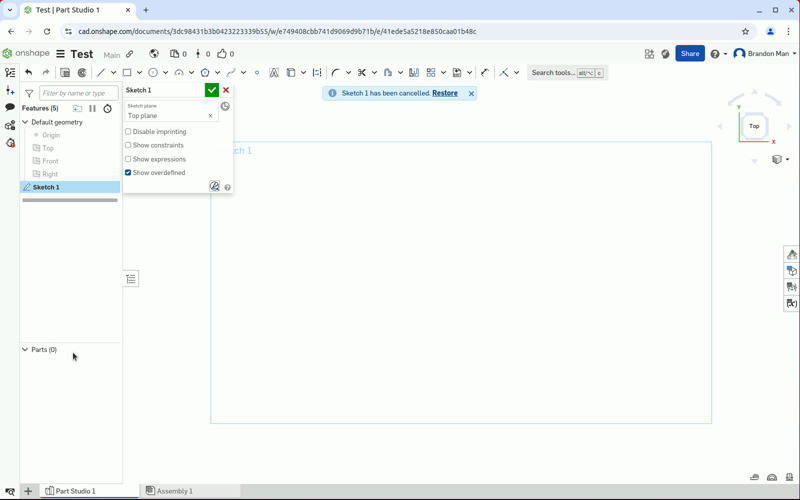
key(l)
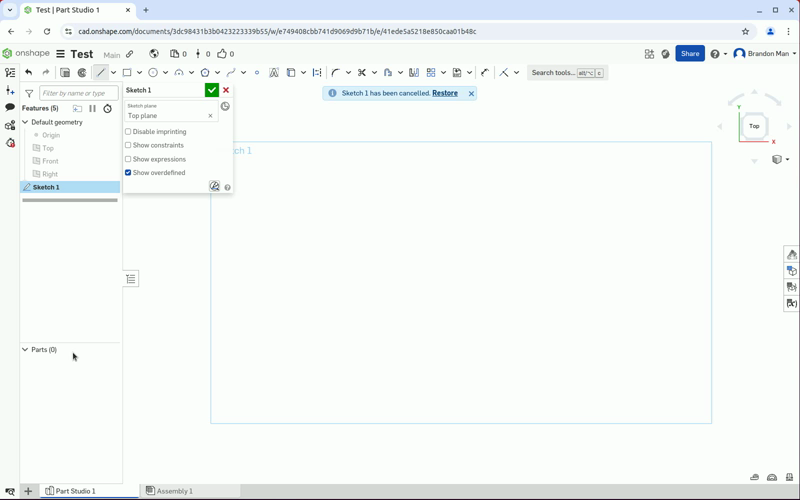
key_down(shift)
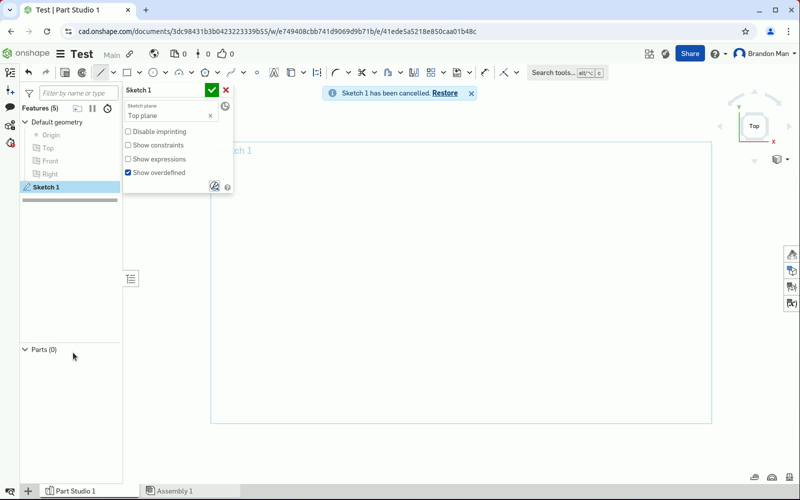
mouse_move(406, 300)
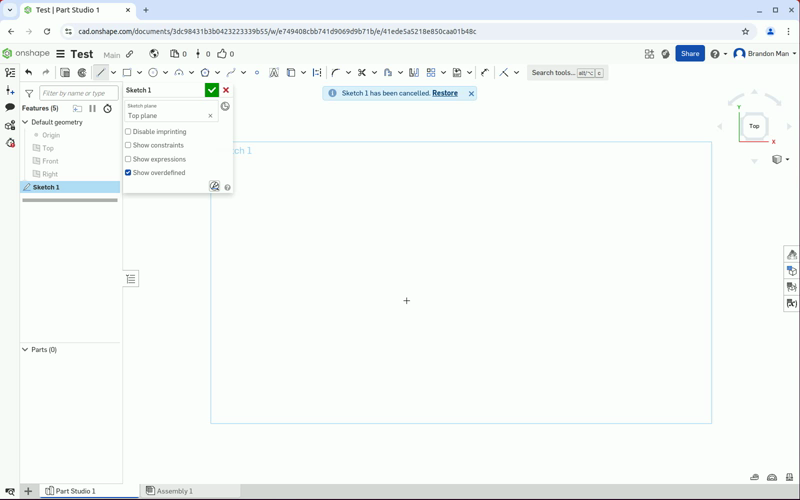
click(406, 300)
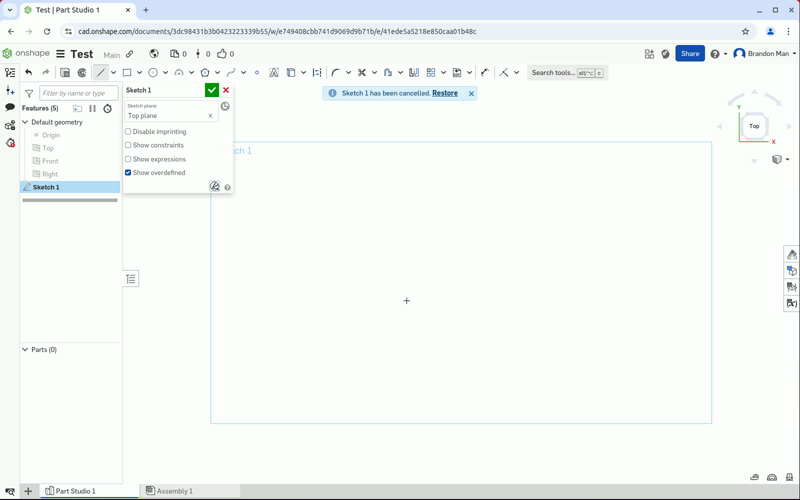
key_up(shift)
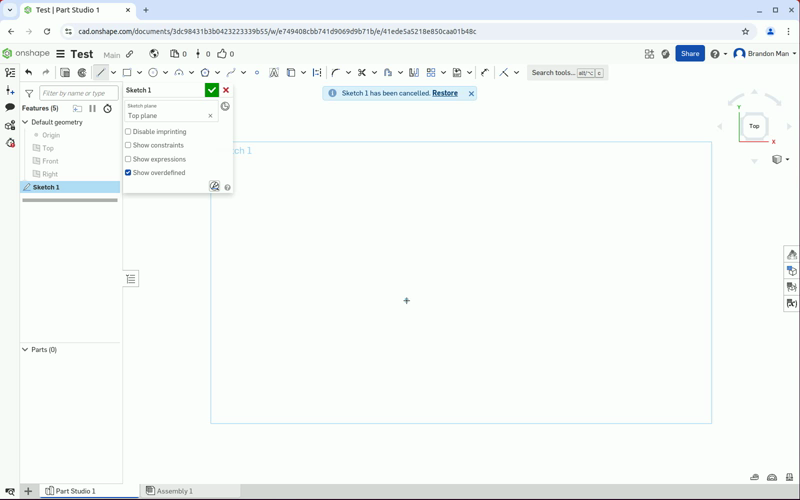
key_down(shift)
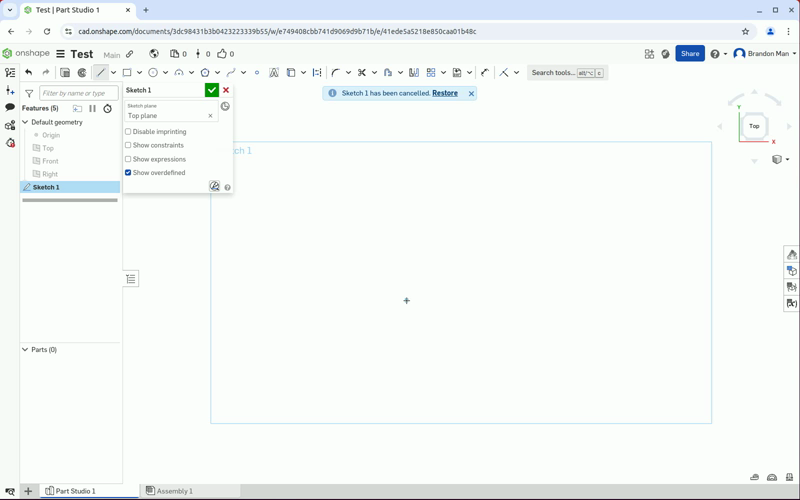
mouse_move(436, 300)
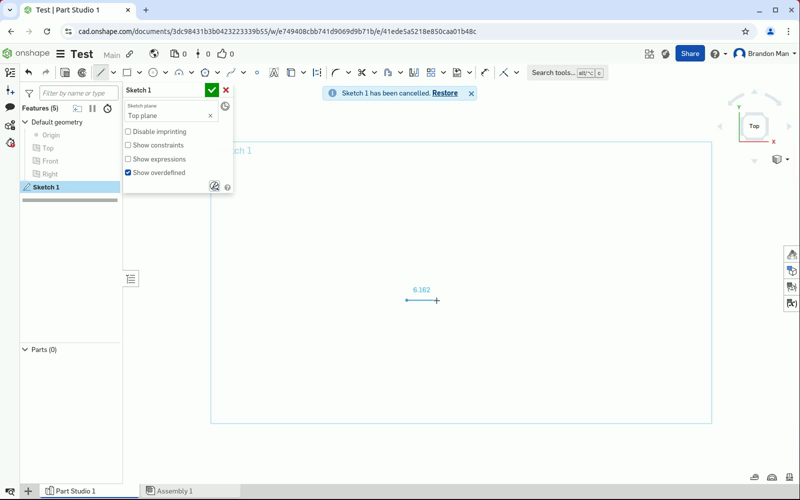
mouse_move(443, 300)
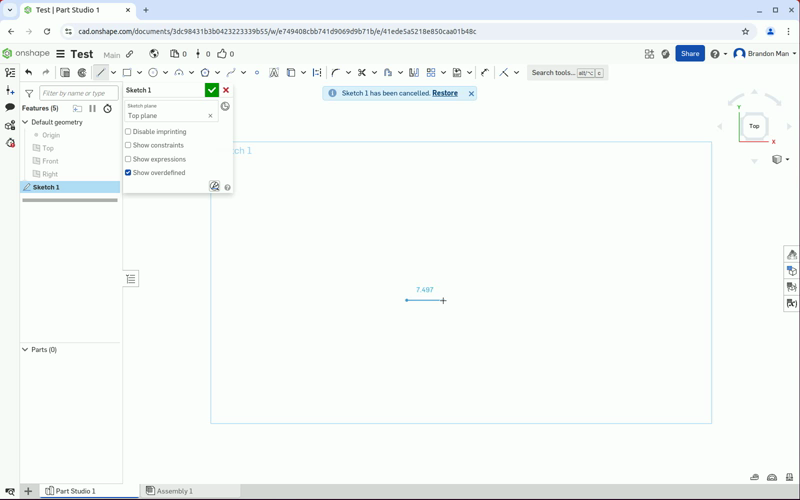
click(443, 300)
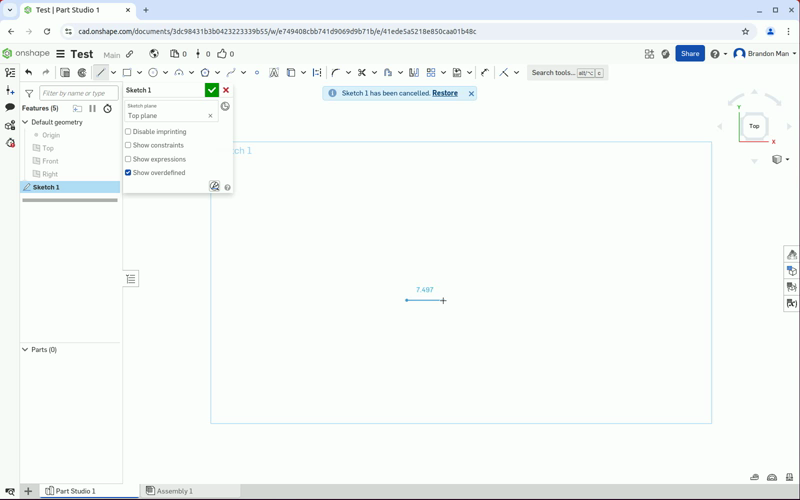
key_up(shift)
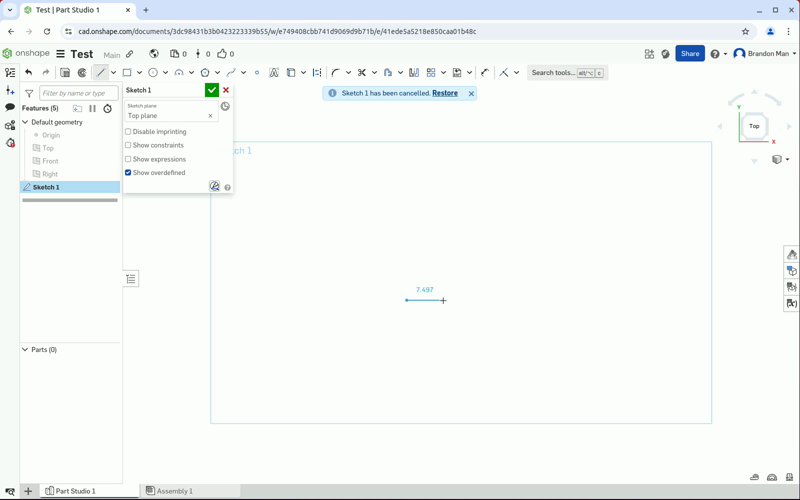
key_down(shift)
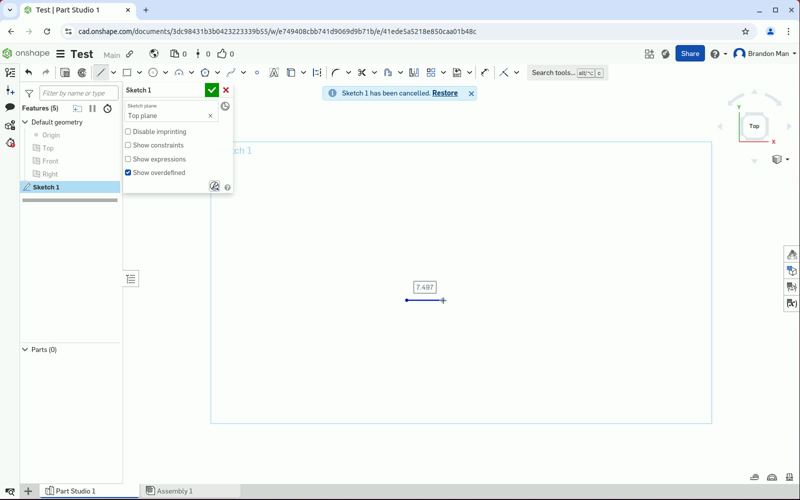
mouse_move(473, 300)
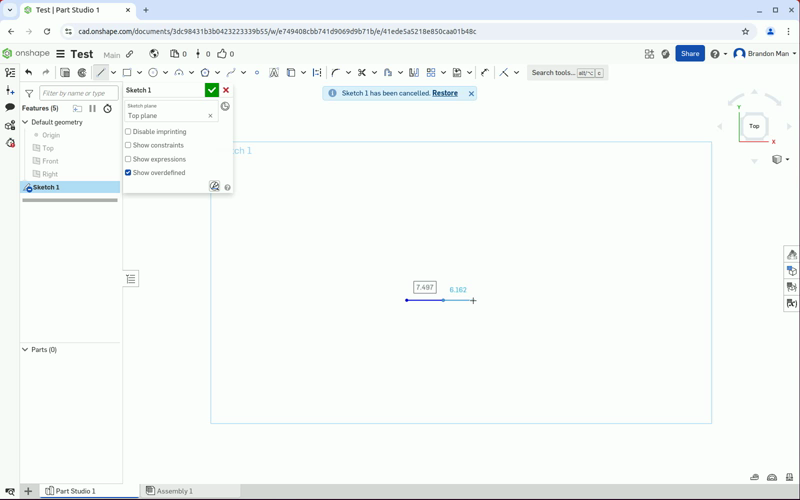
mouse_move(443, 282)
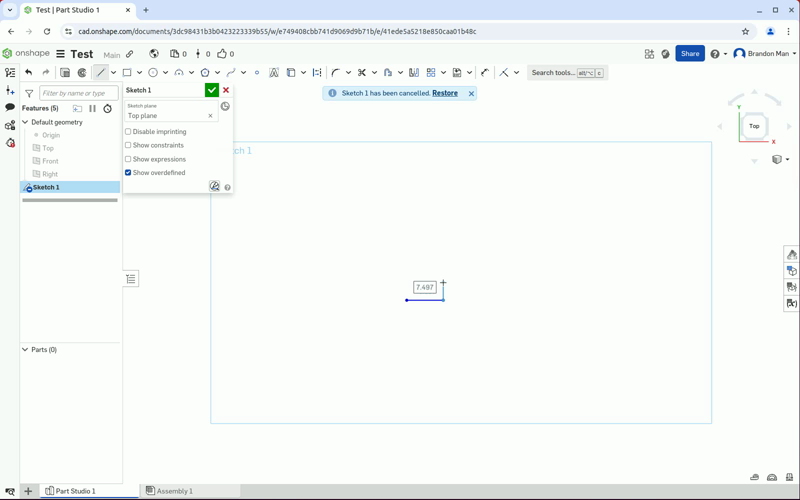
click(443, 282)
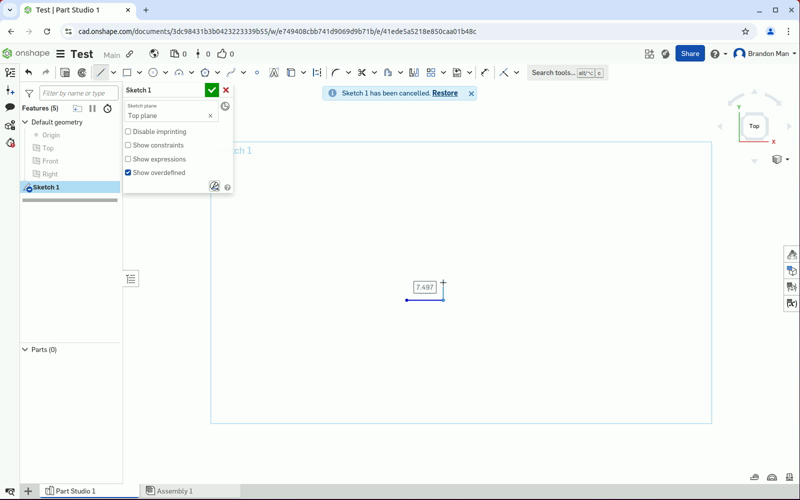
key_up(shift)
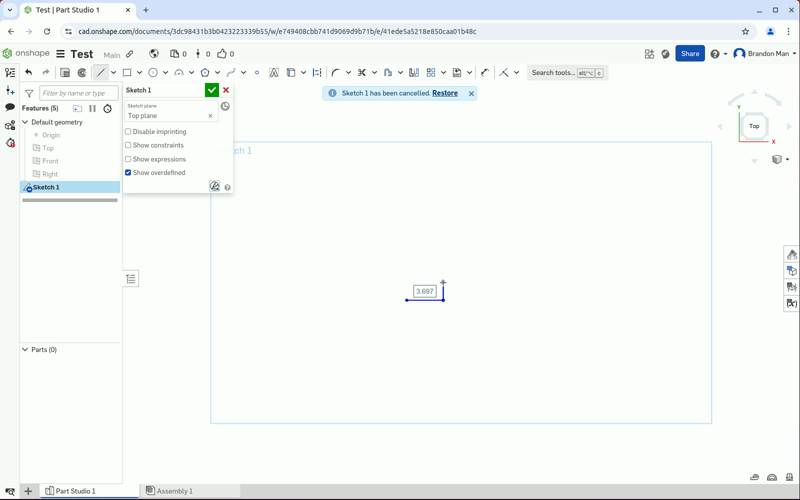
key_down(shift)
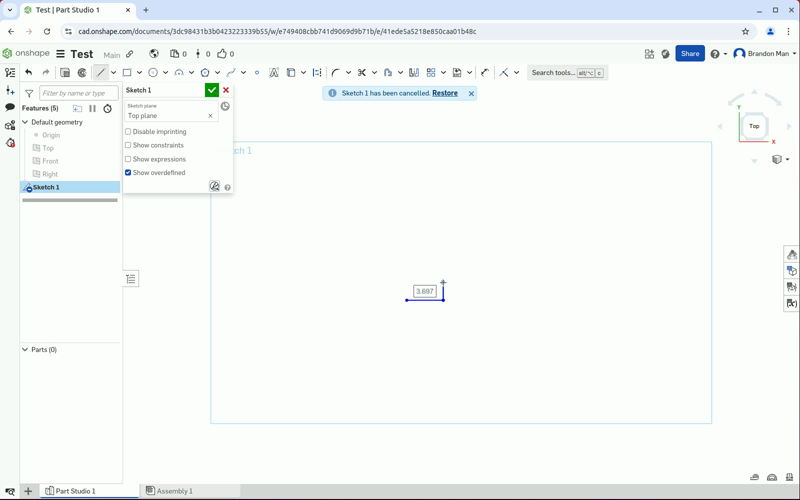
mouse_move(473, 282)
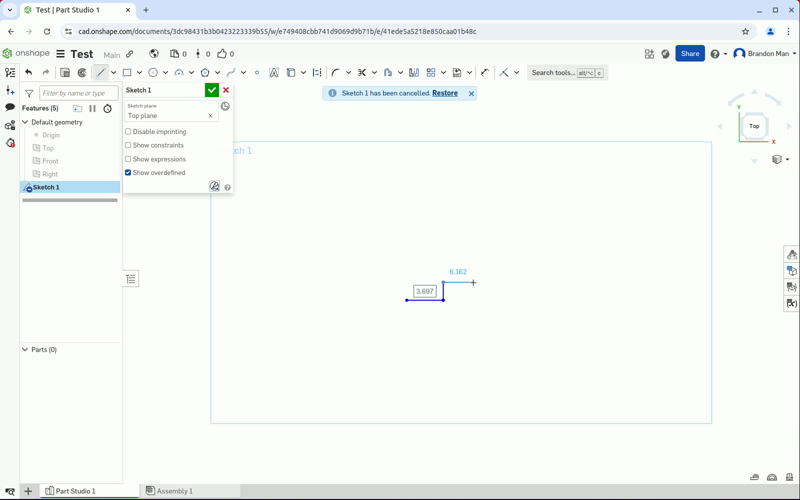
mouse_move(461, 282)
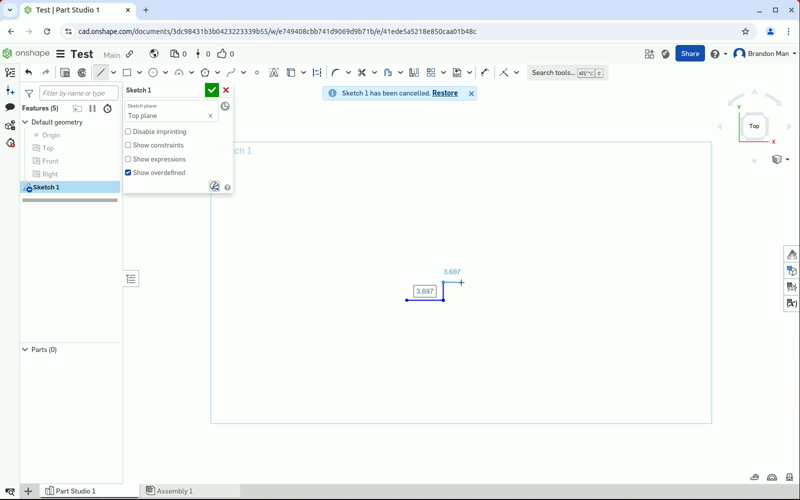
click(461, 282)
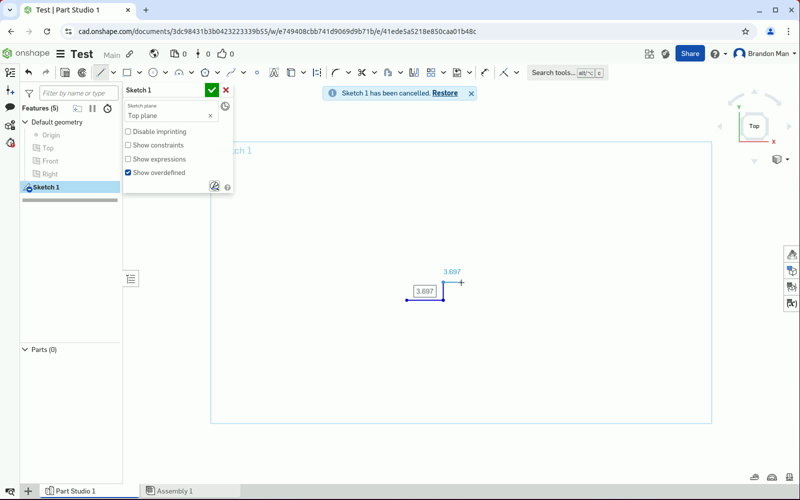
key_up(shift)
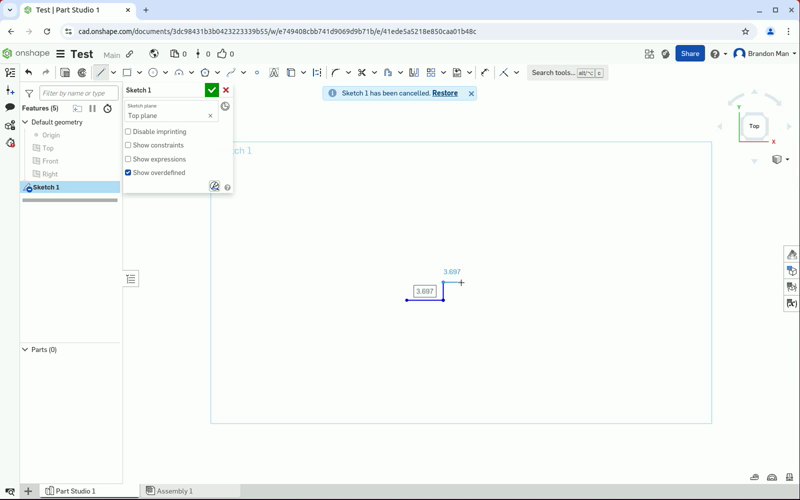
key_down(shift)
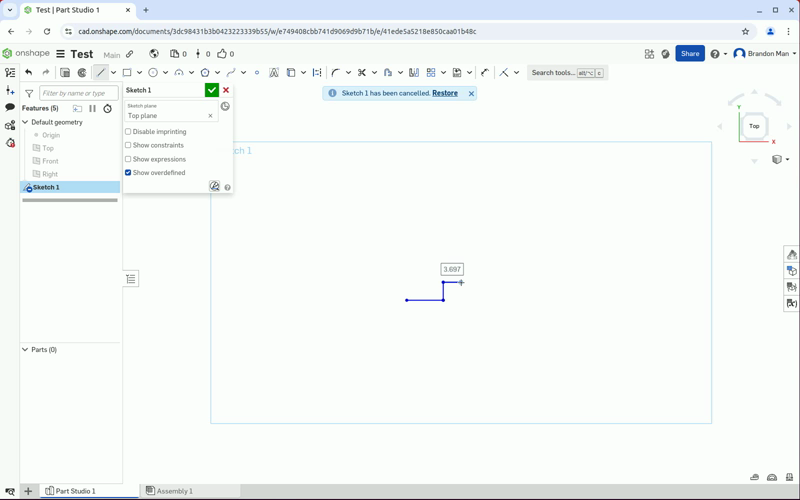
mouse_move(461, 209)
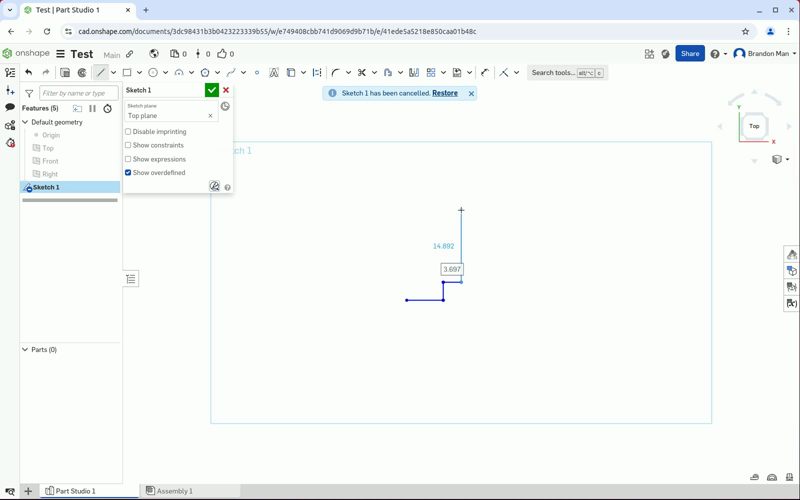
click(461, 209)
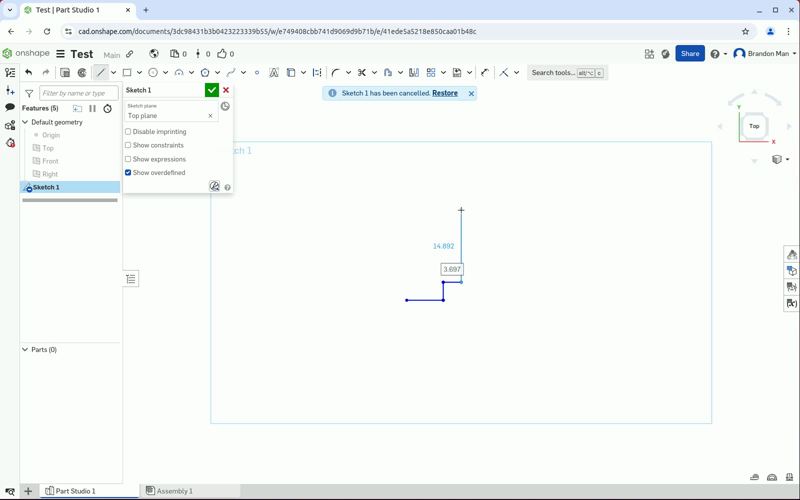
key_up(shift)
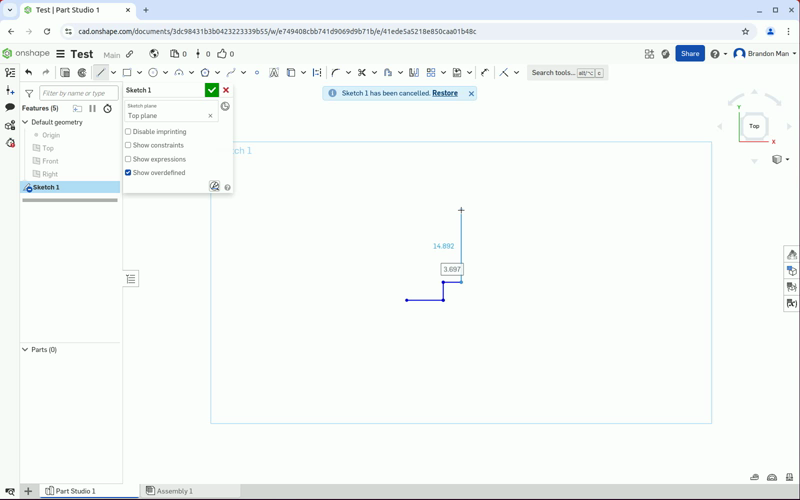
key_down(shift)
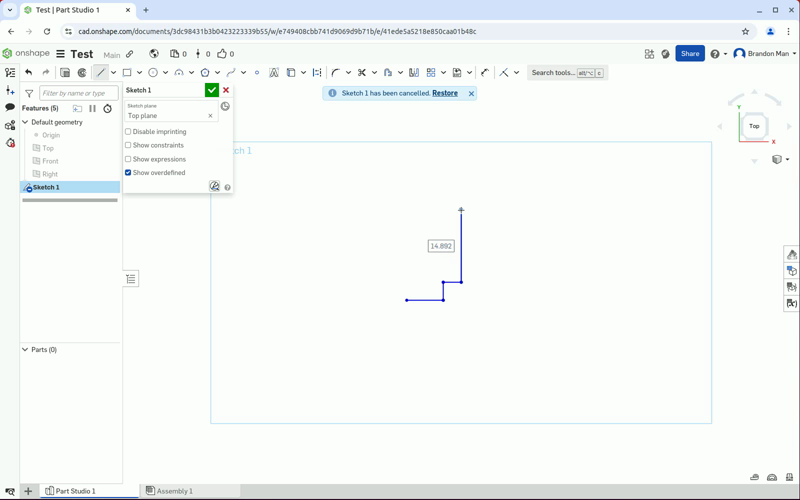
mouse_move(491, 209)
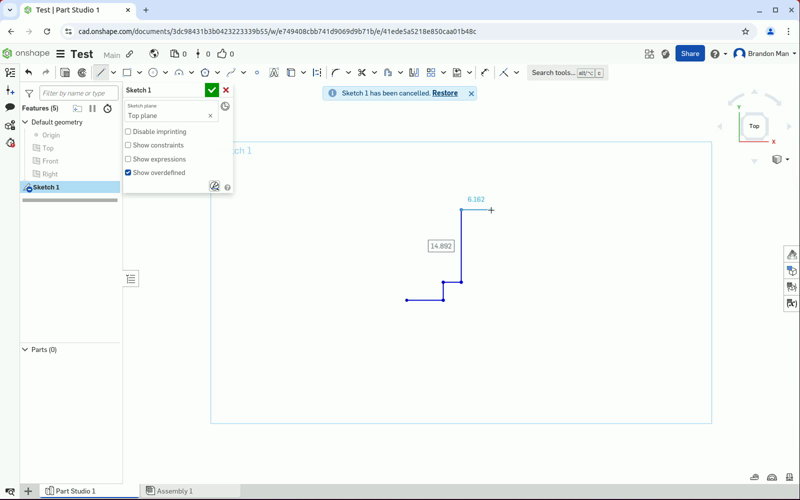
mouse_move(406, 209)
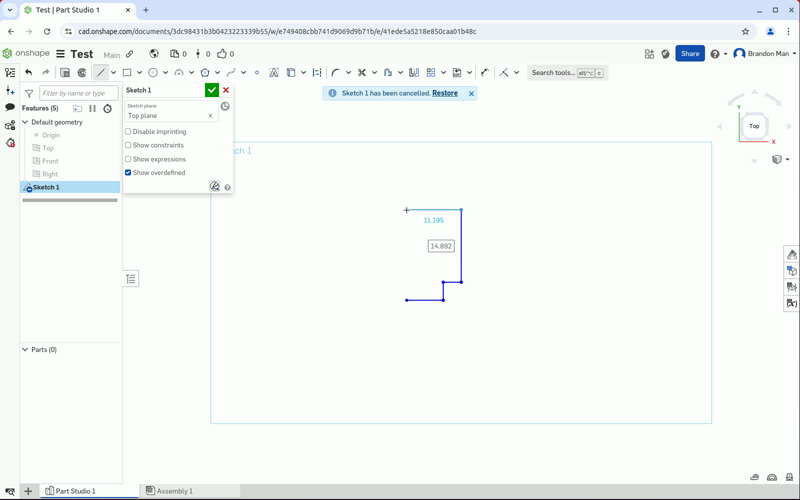
click(406, 209)
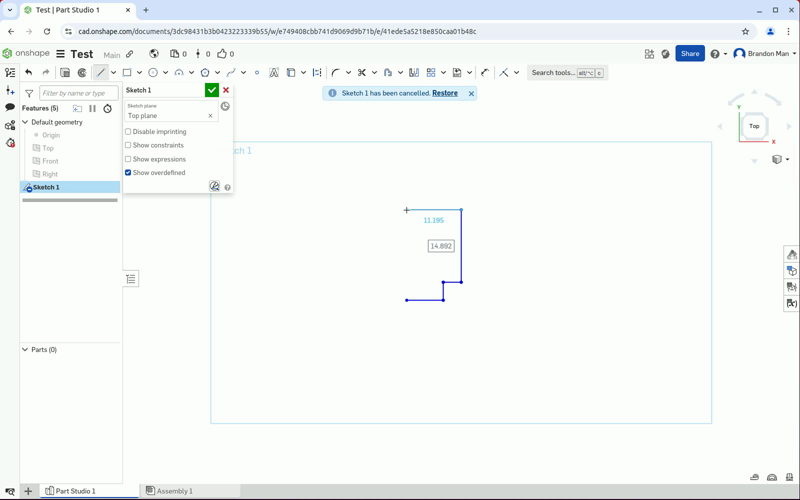
key_up(shift)
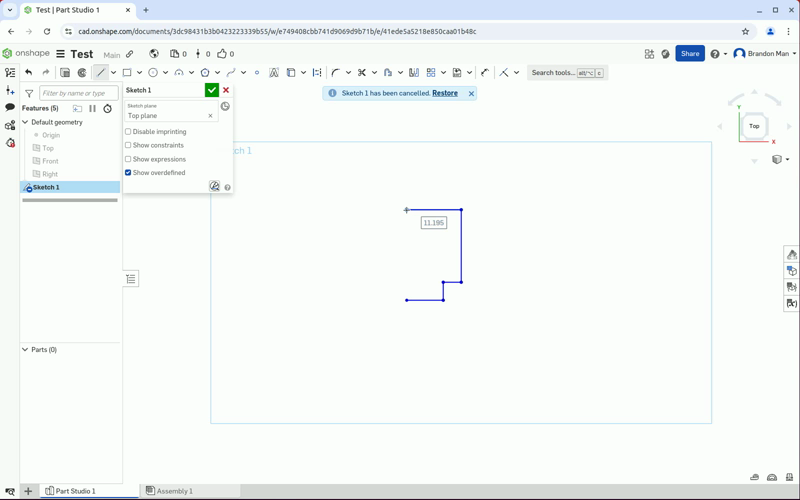
key(esc)
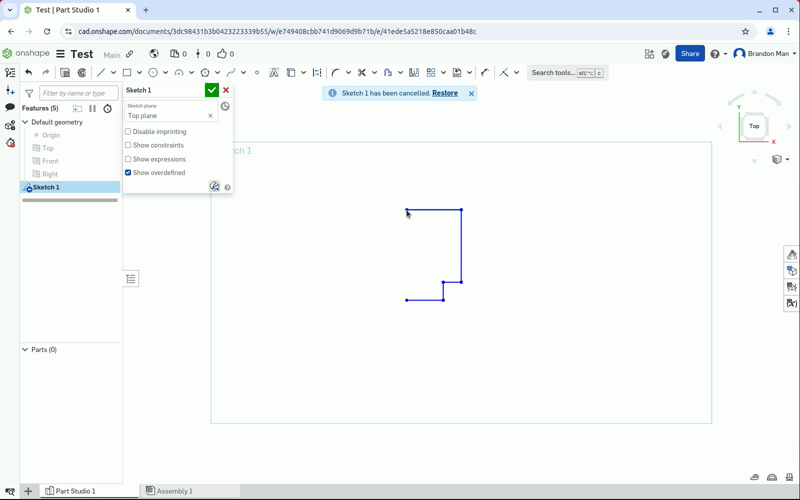
key(a)
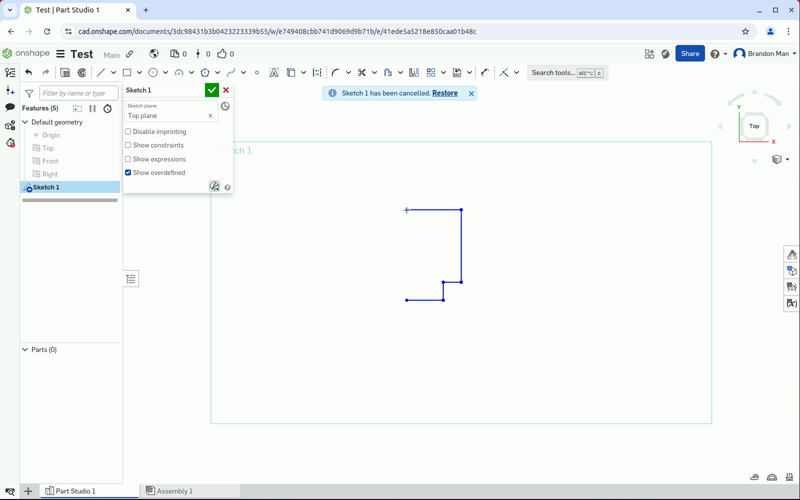
mouse_move(406, 209)
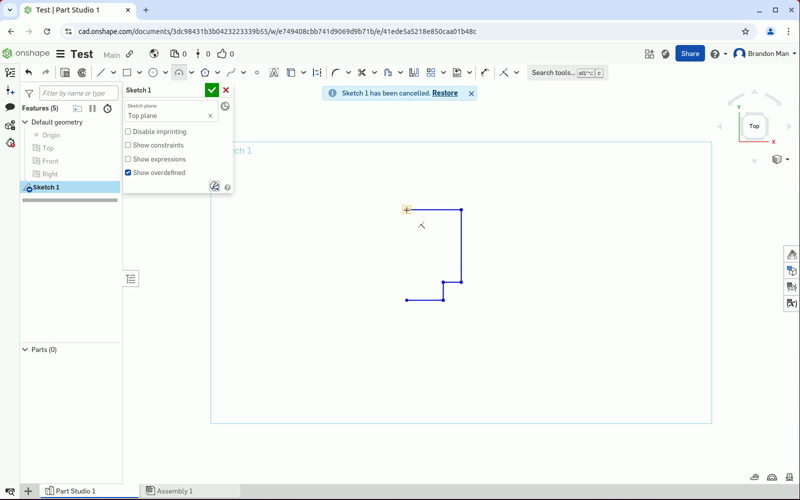
click(406, 209)
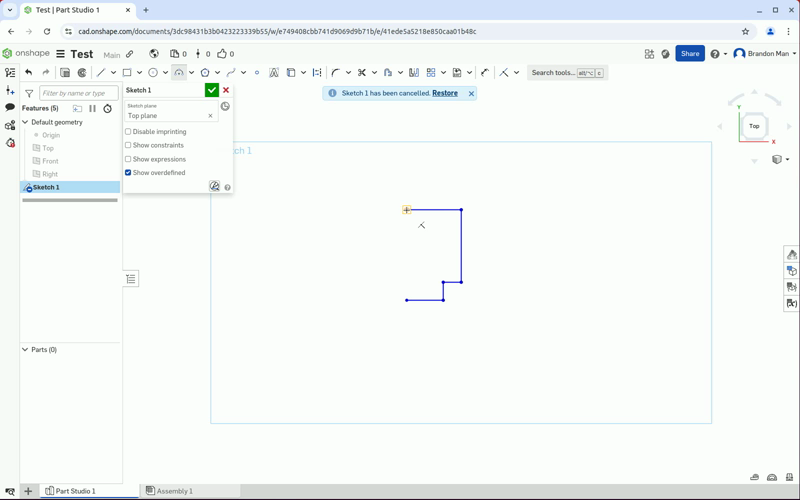
mouse_move(406, 300)
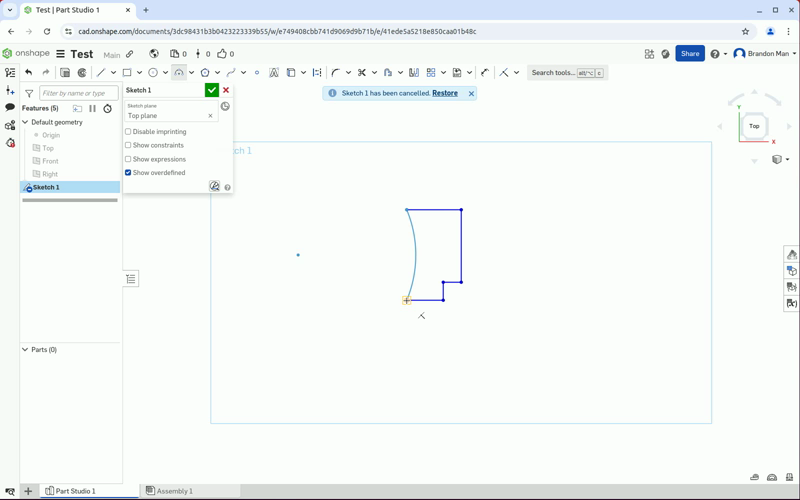
click(406, 300)
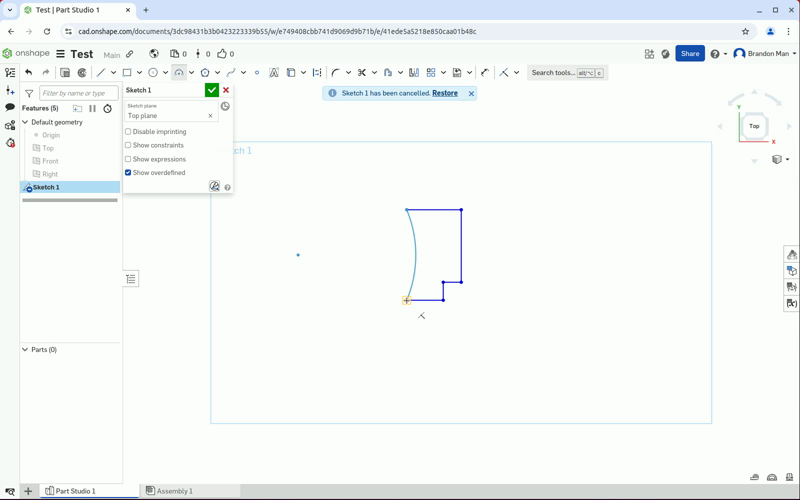
key_down(shift)
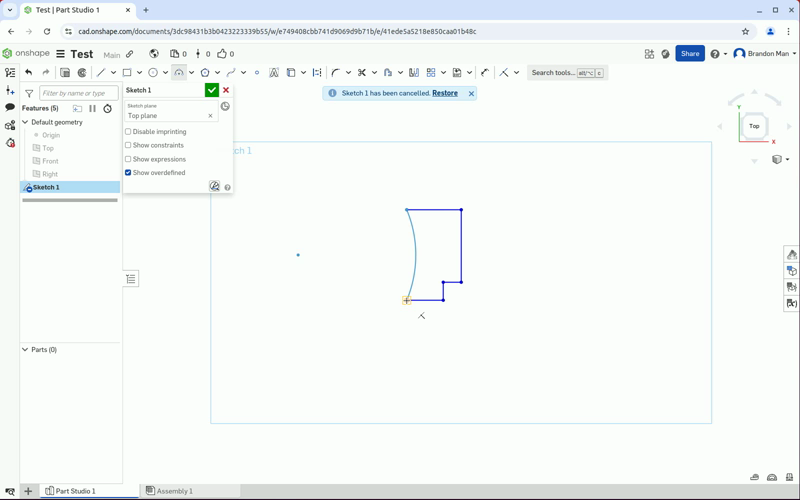
mouse_move(387, 255)
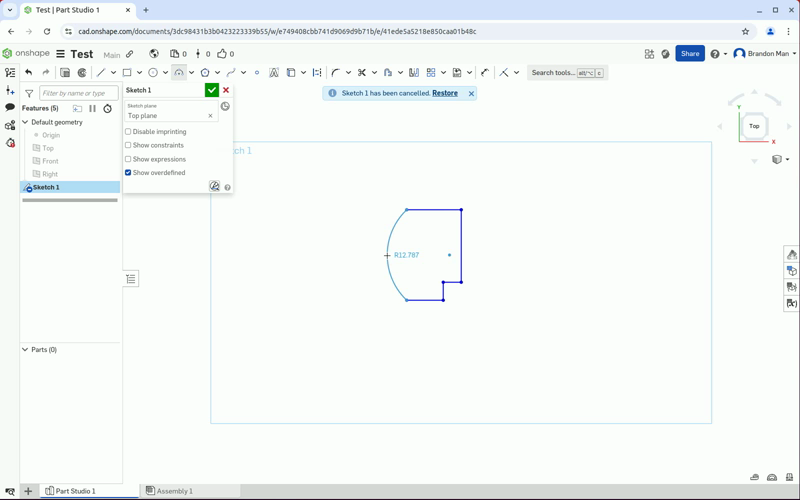
click(387, 255)
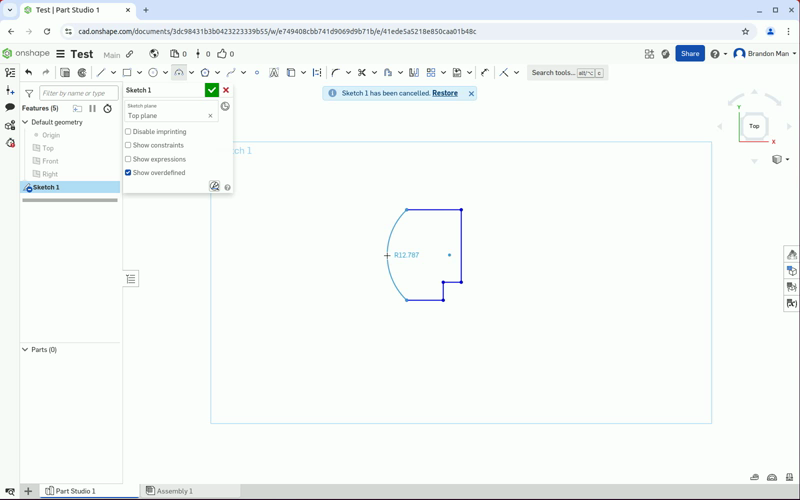
key_up(shift)
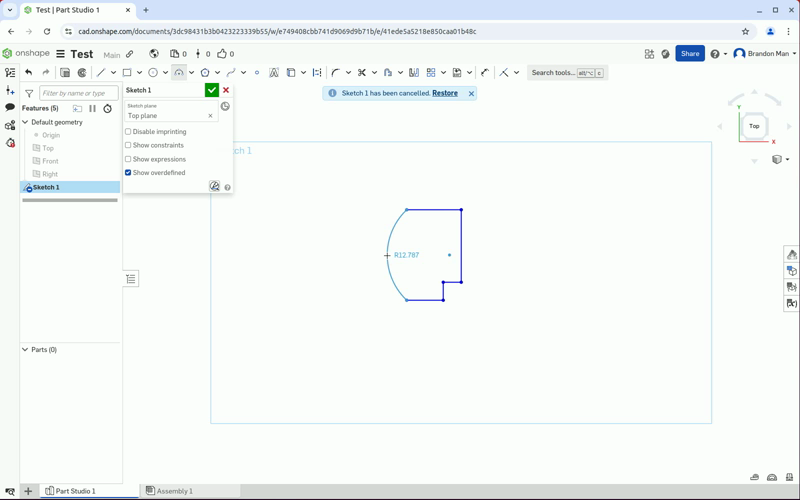
key(esc)
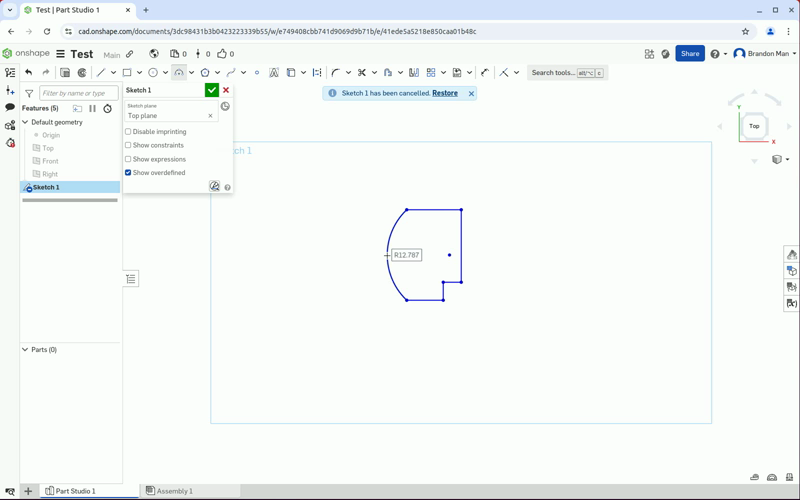
mouse_move(451, 248)
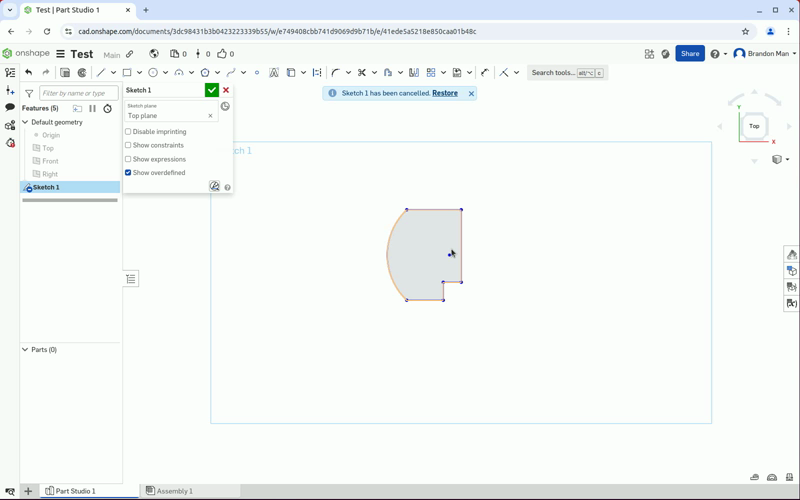
click(451, 248)
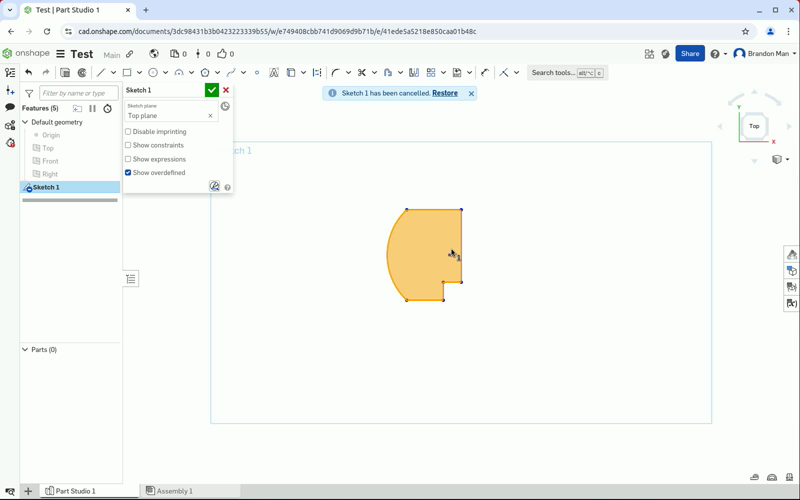
mouse_move(73, 352)
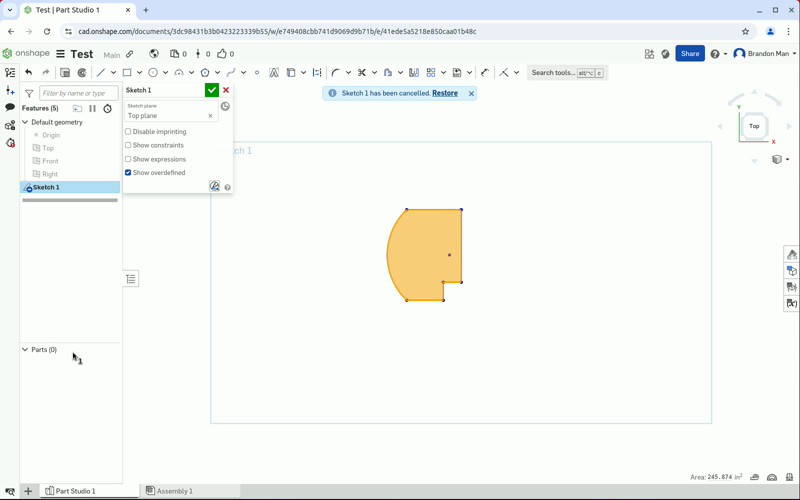
key(shift+y)
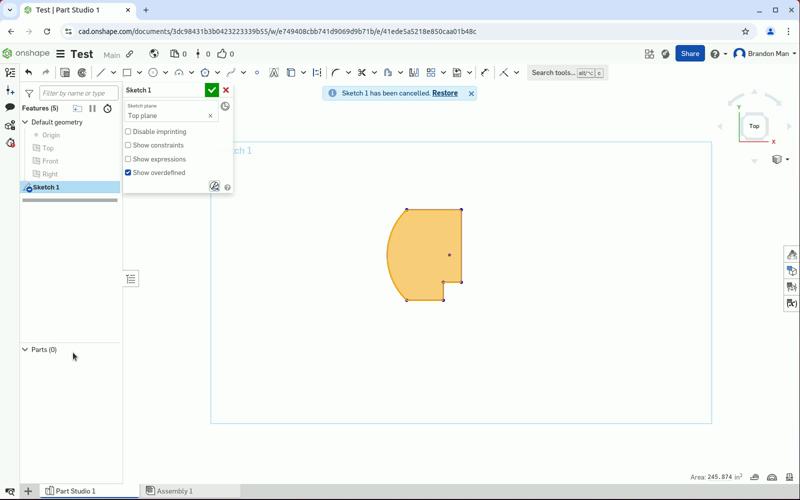
key(shift+e)
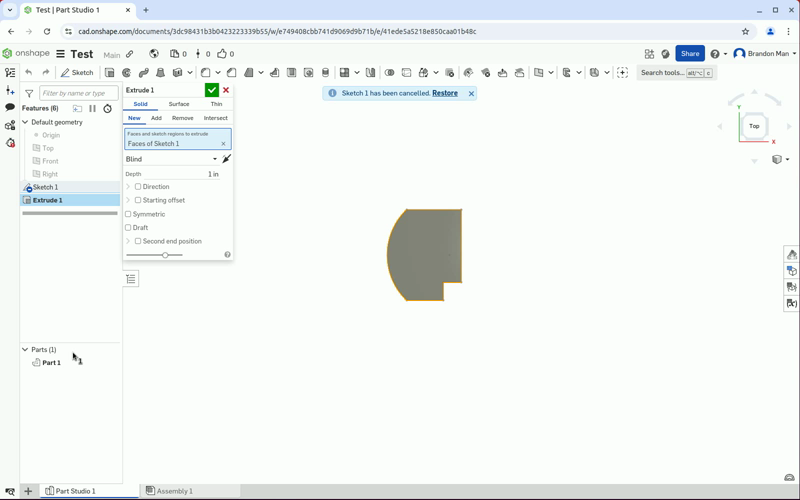
mouse_move(143, 106)
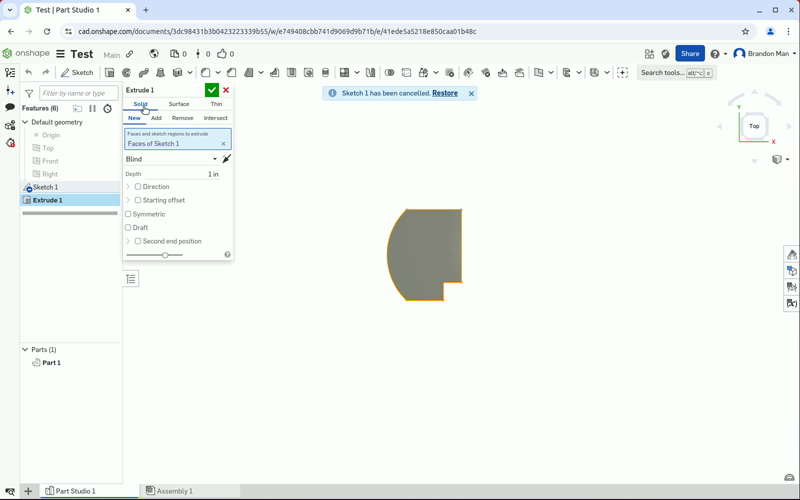
click(143, 106)
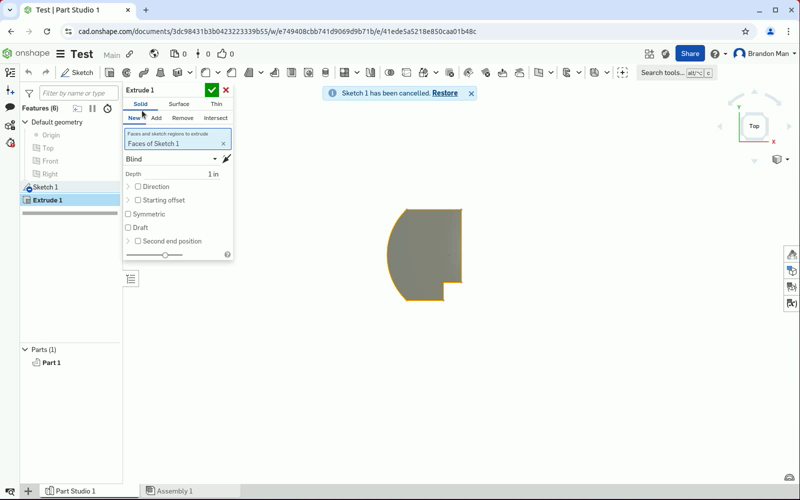
mouse_move(137, 120)
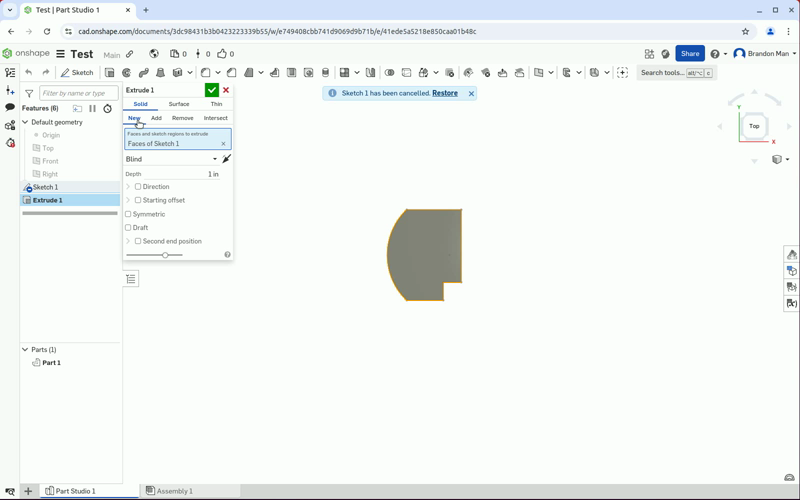
click(137, 120)
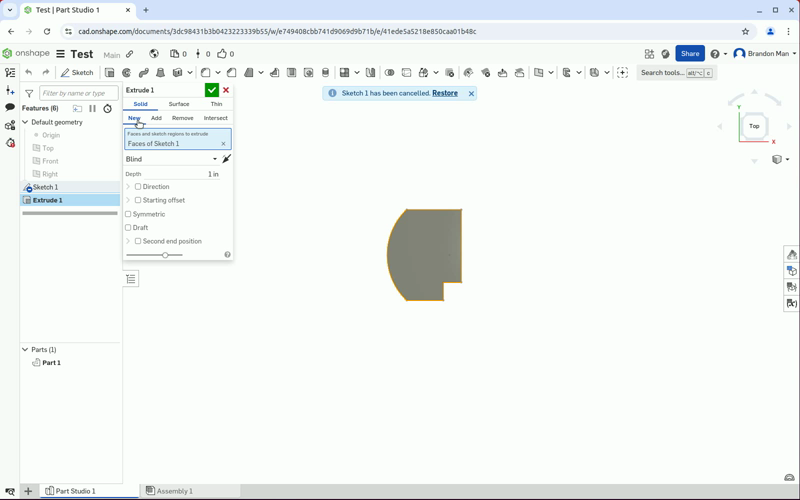
key(tab, 4)
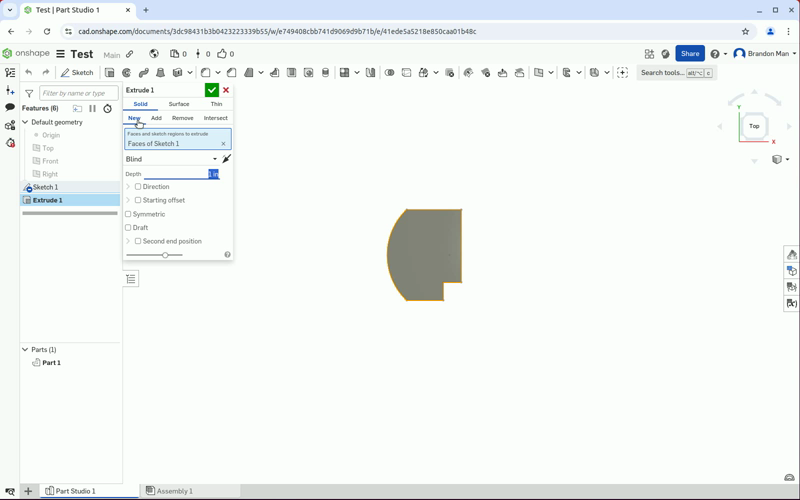
text(3.611)
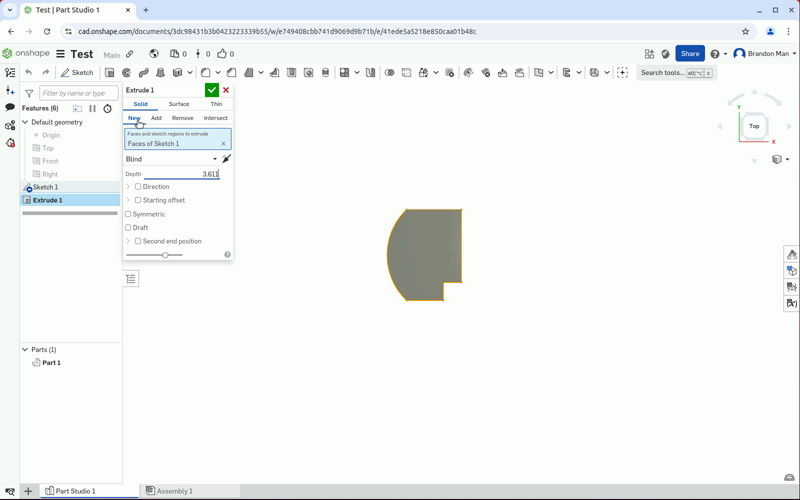
key(enter)
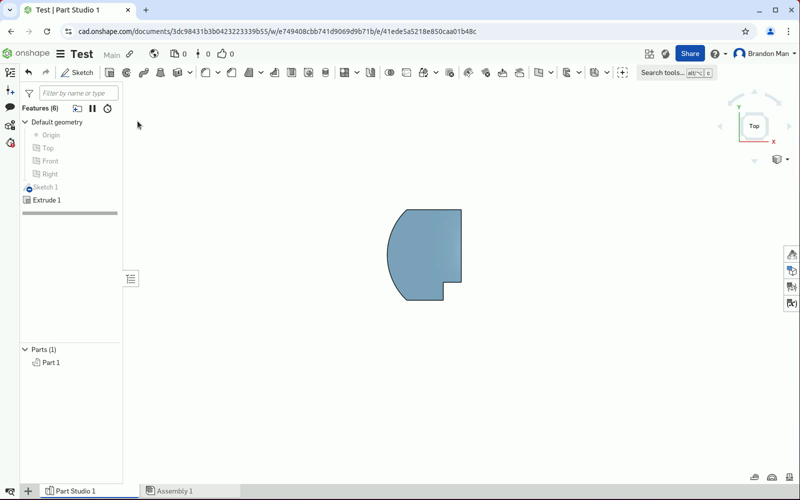
key(shift+h)
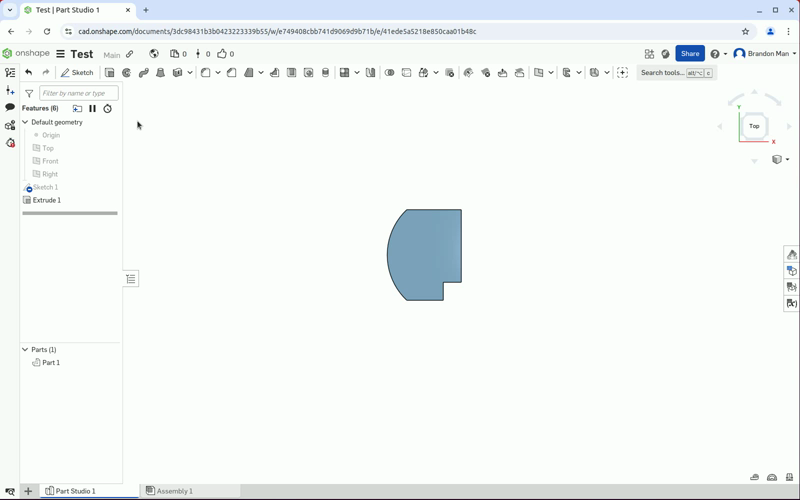
key(shift+h)
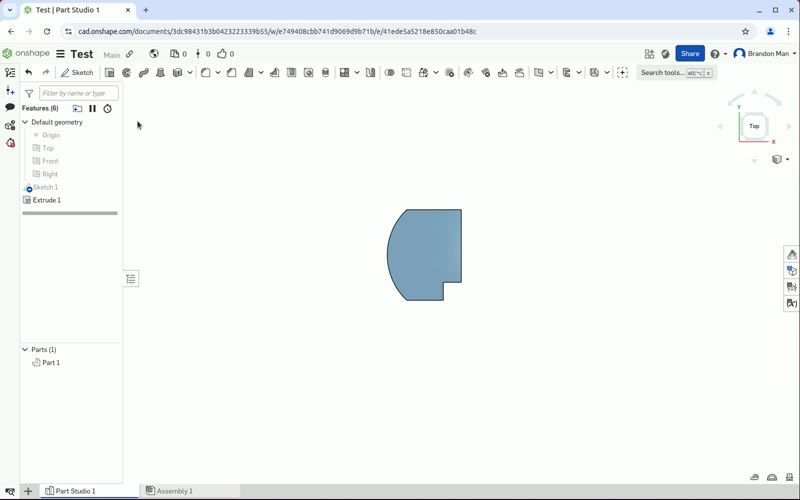
mouse_move(73, 189)
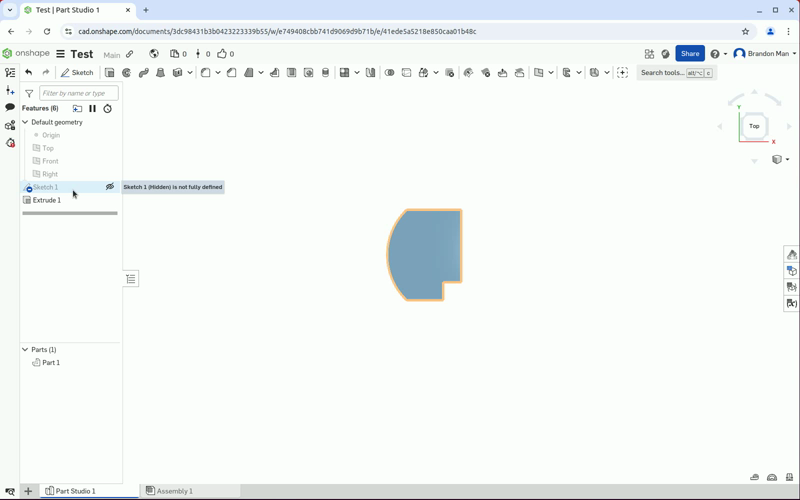
click(73, 189)
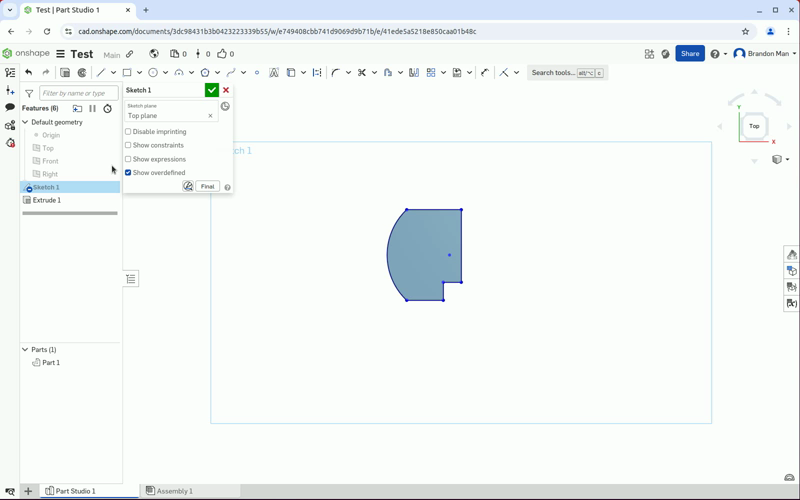
mouse_move(229, 92)
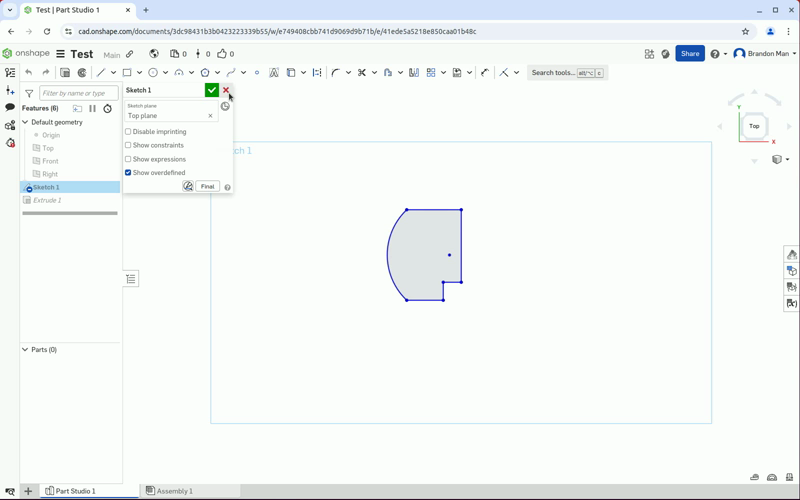
click(229, 92)
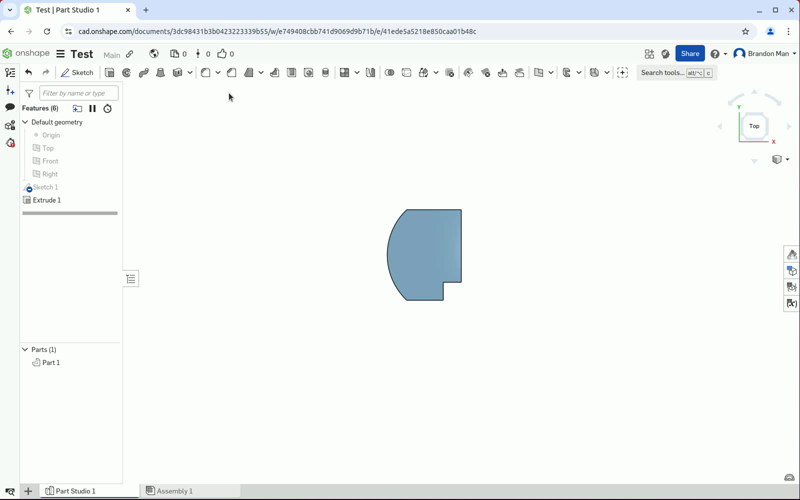
mouse_move(73, 352)
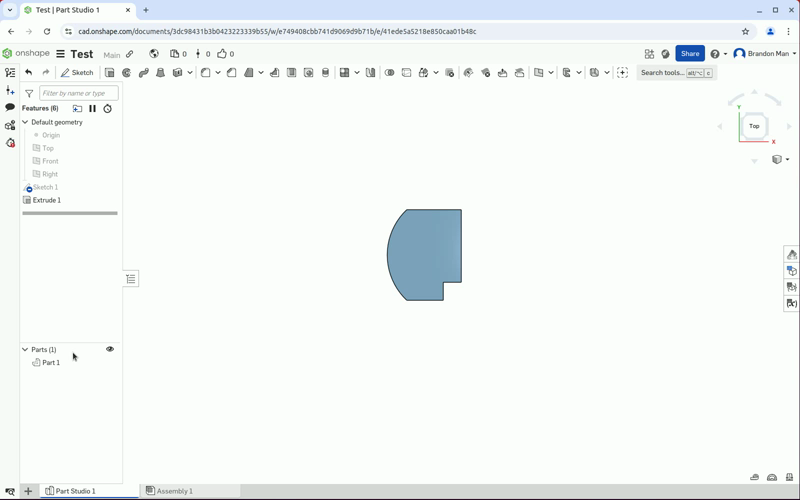
key(y)
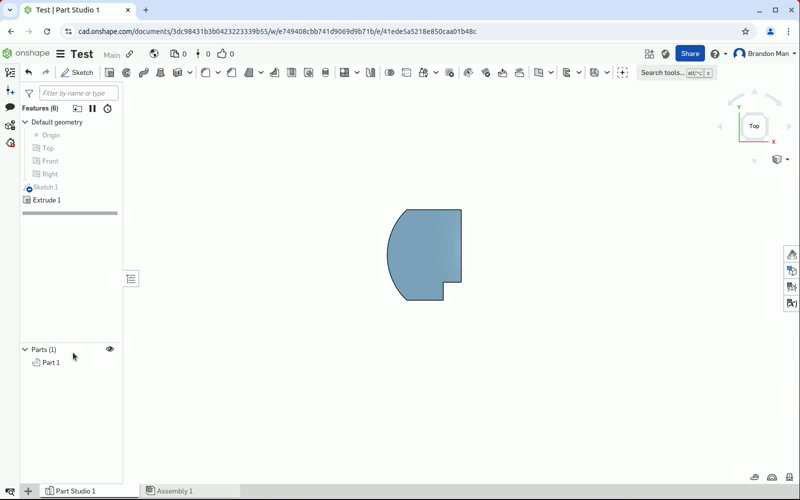
key(shift+p)
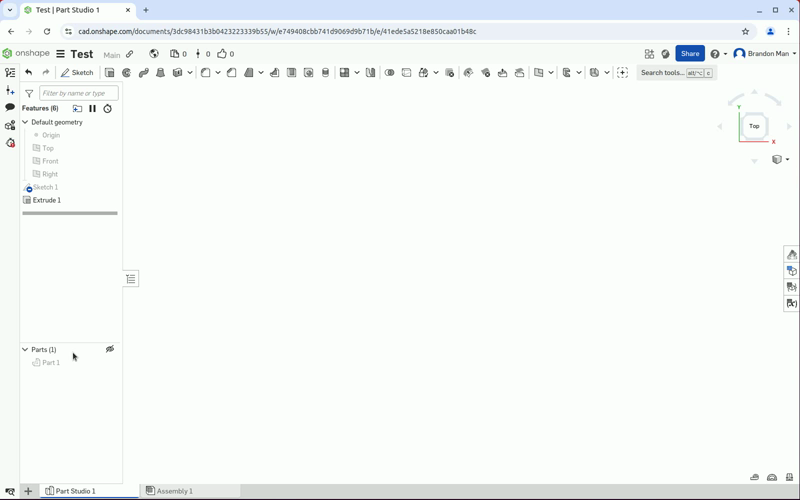
key(space)
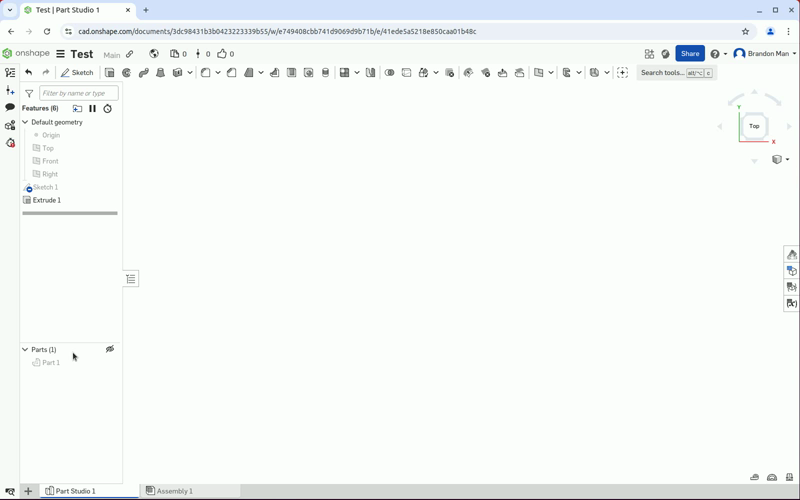
key_down(shift)
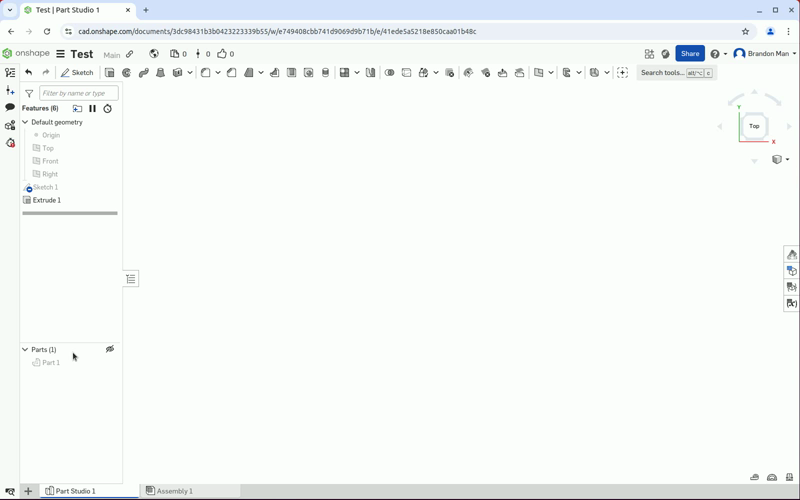
key(up)
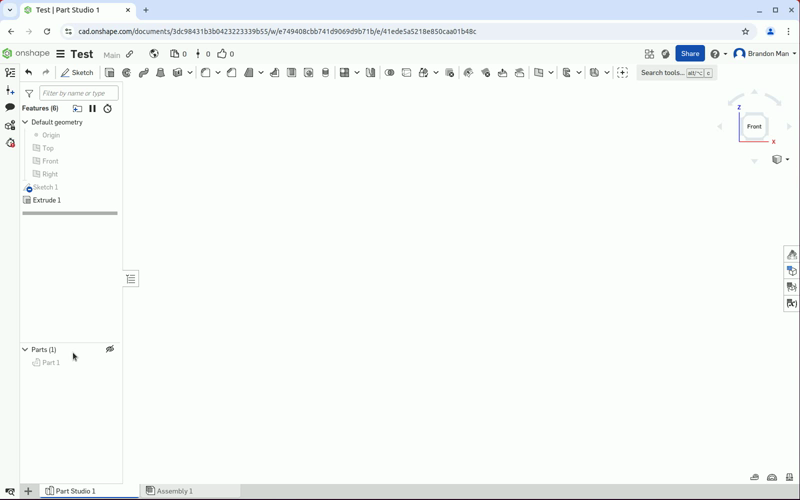
key_up(shift)
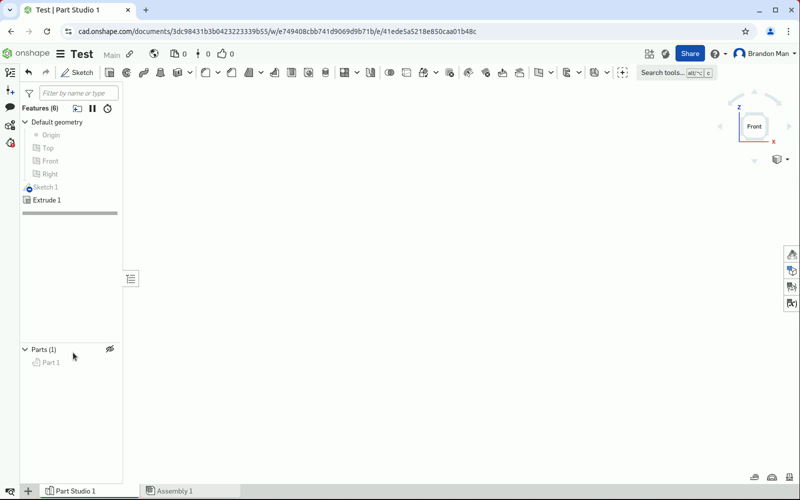
key(space)
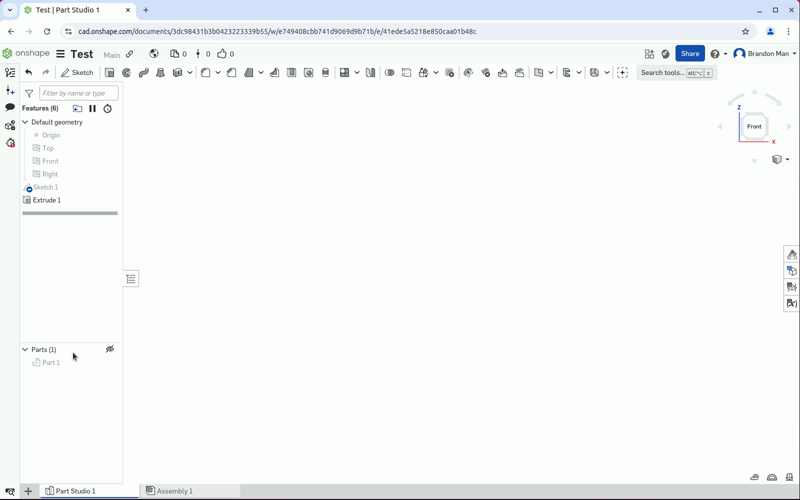
key_down(shift)
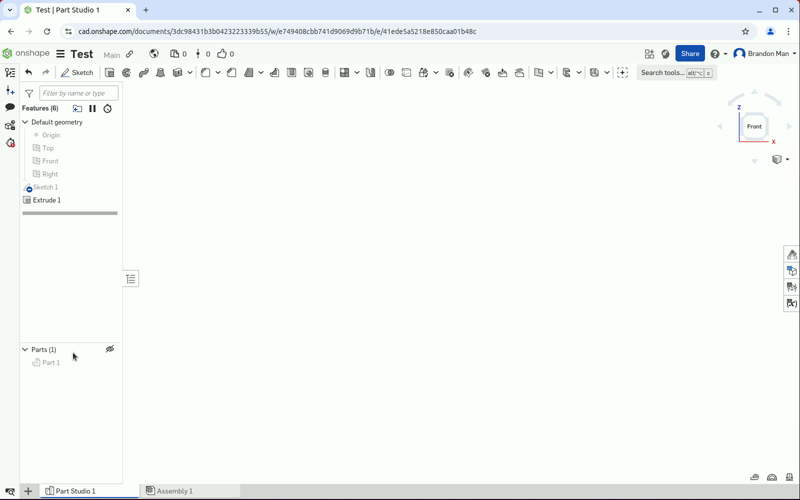
key(left)
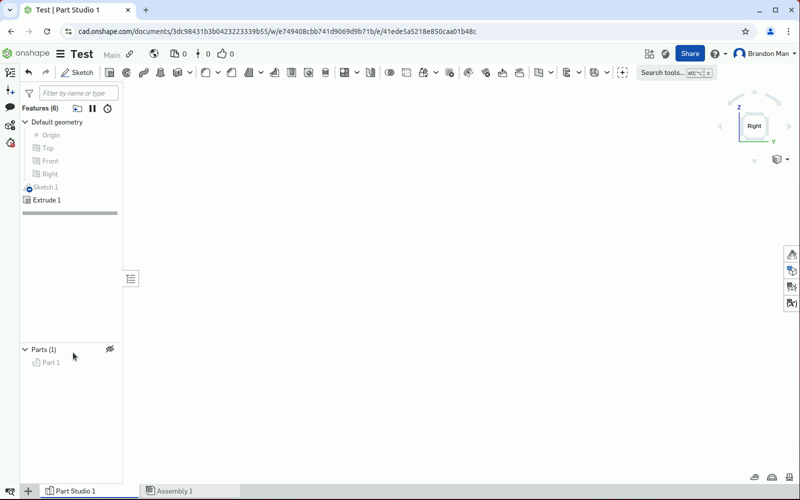
key_up(shift)
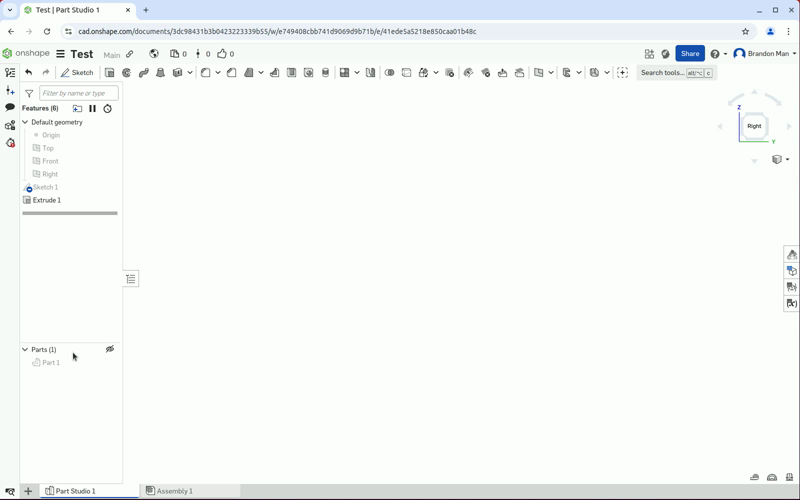
mouse_move(73, 352)
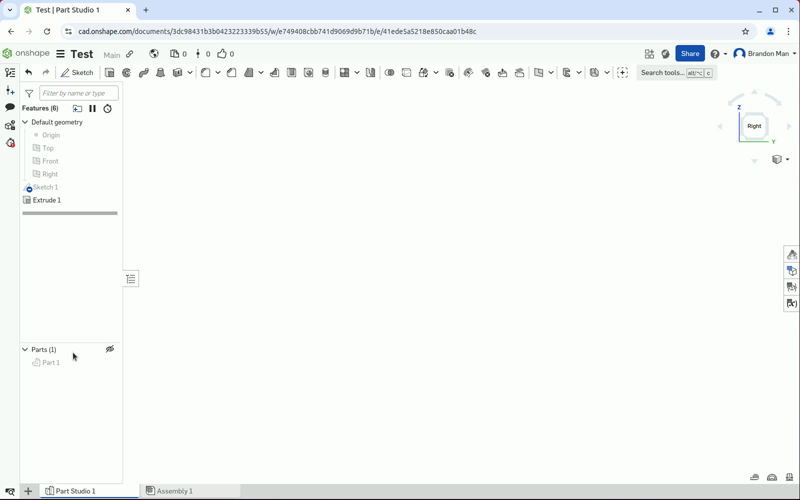
key(shift+y)
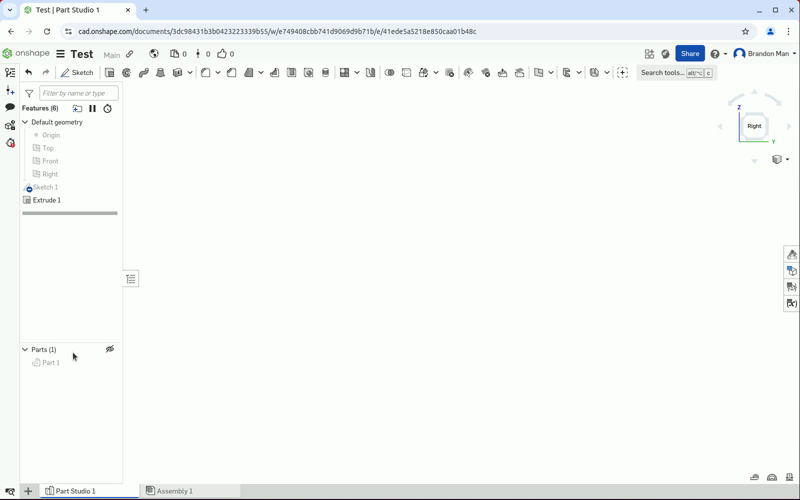
key(shift+s)
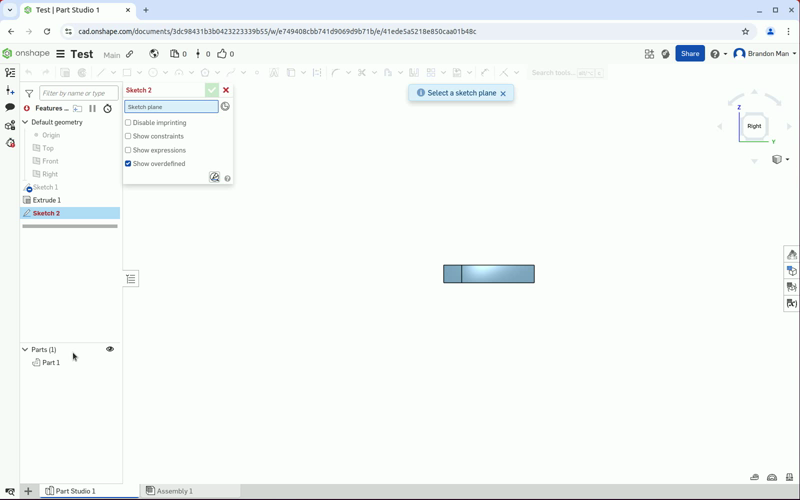
mouse_move(73, 176)
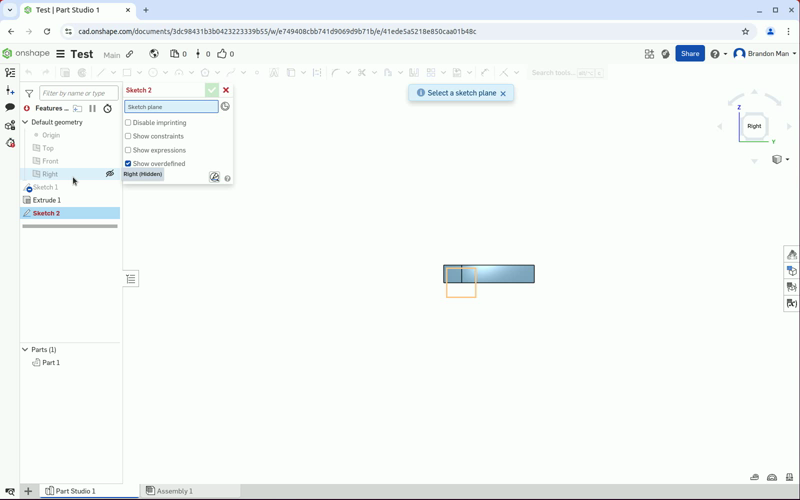
click(73, 176)
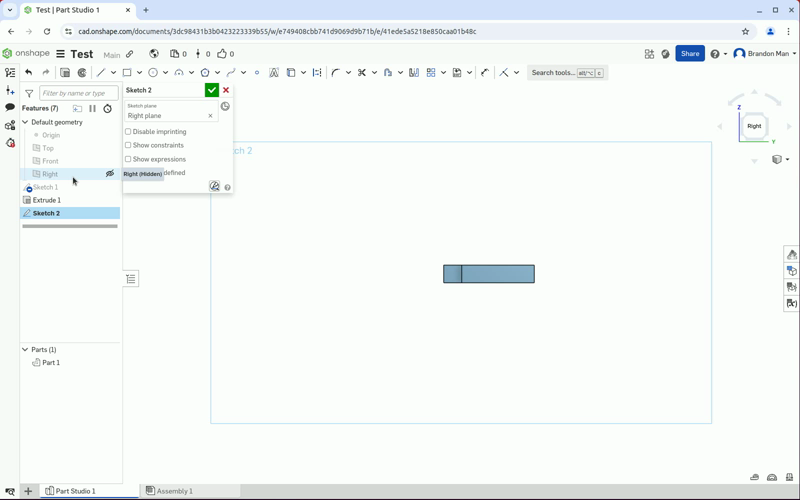
mouse_move(73, 352)
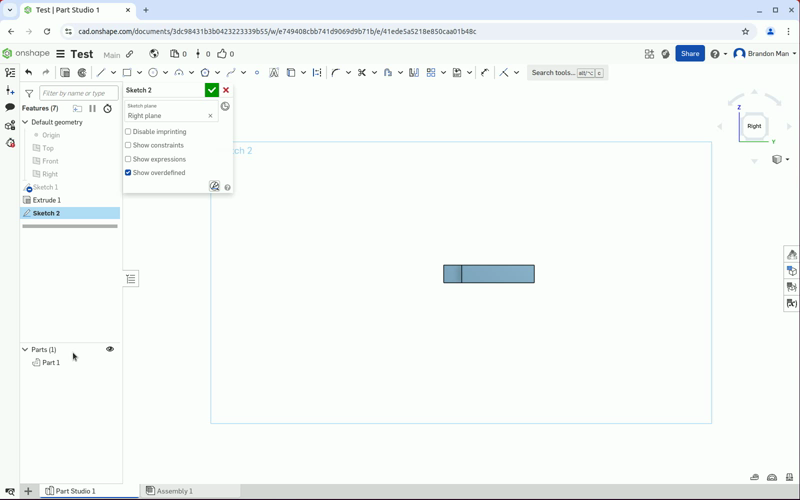
key(y)
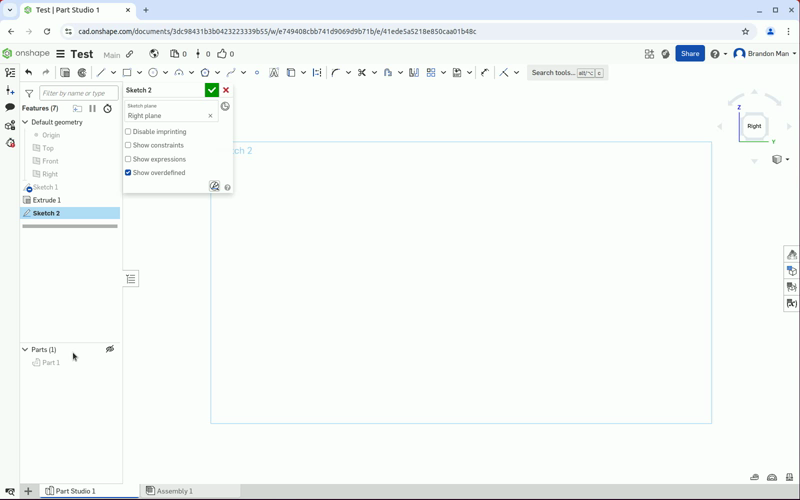
key(l)
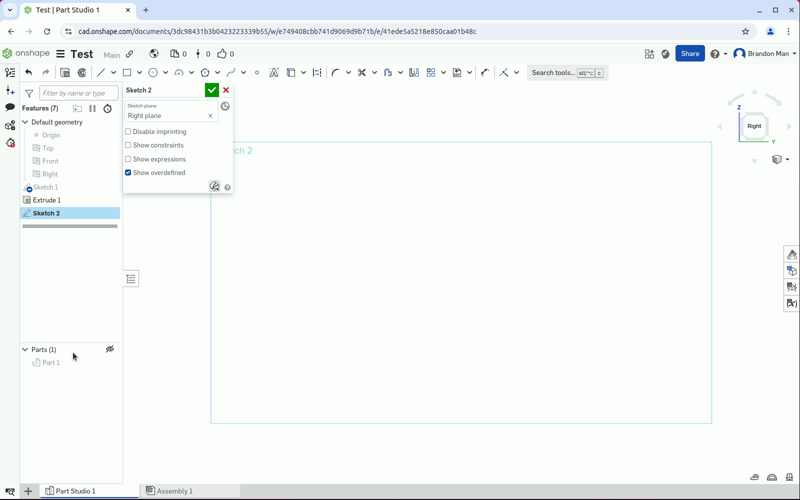
key_down(shift)
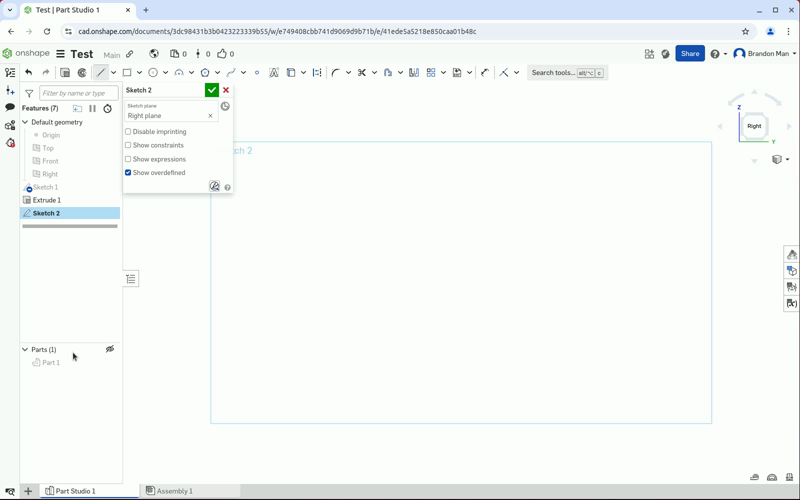
mouse_move(443, 220)
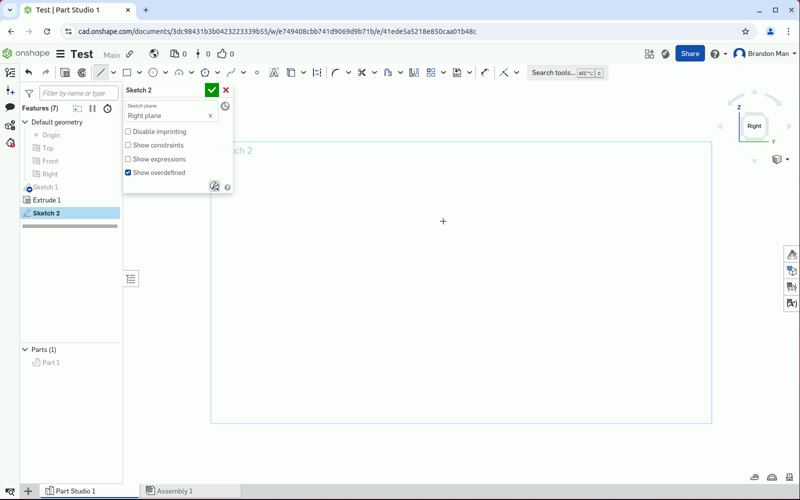
click(443, 220)
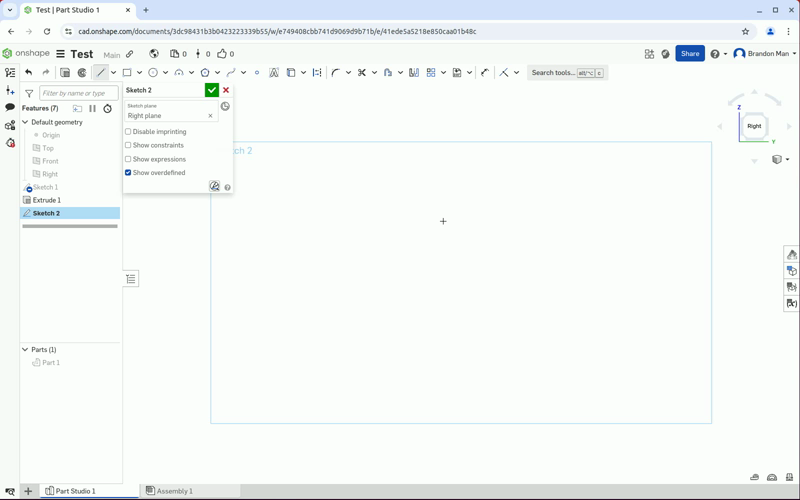
key_up(shift)
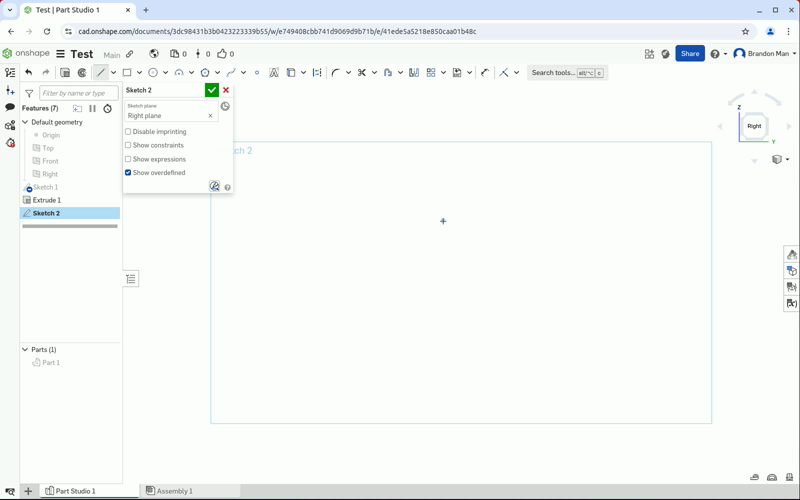
key_down(shift)
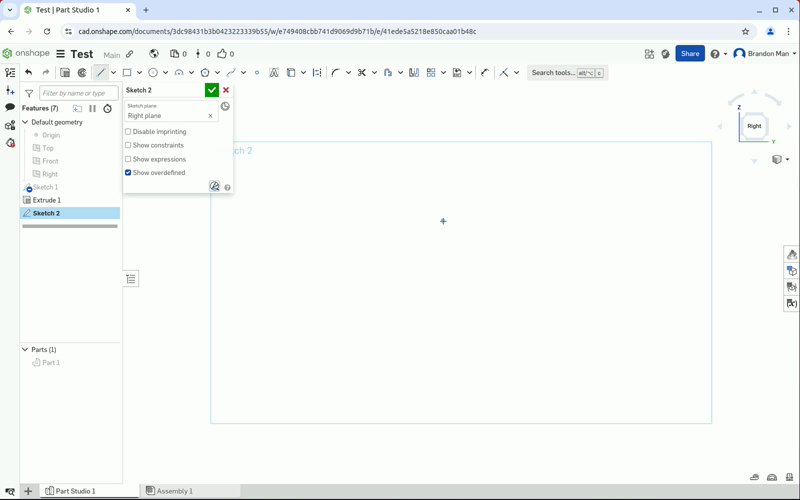
mouse_move(473, 220)
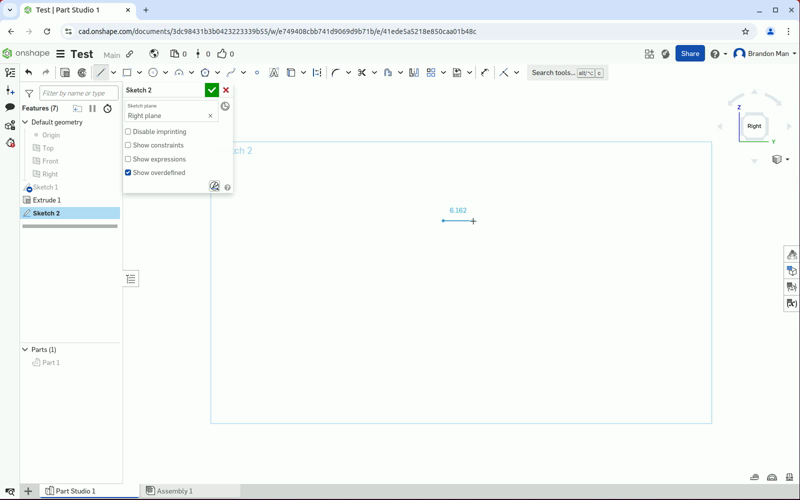
mouse_move(461, 220)
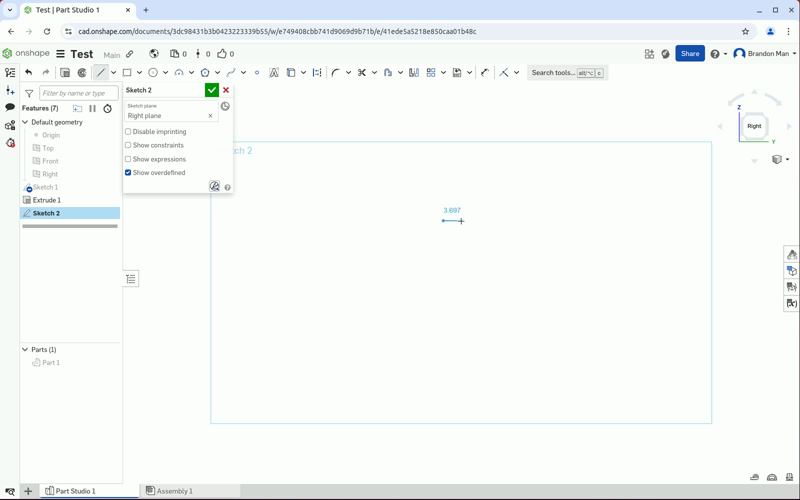
click(461, 220)
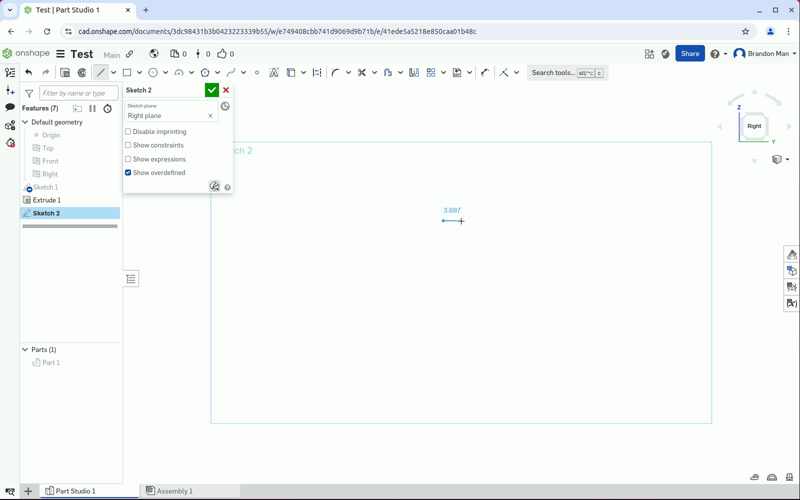
key_up(shift)
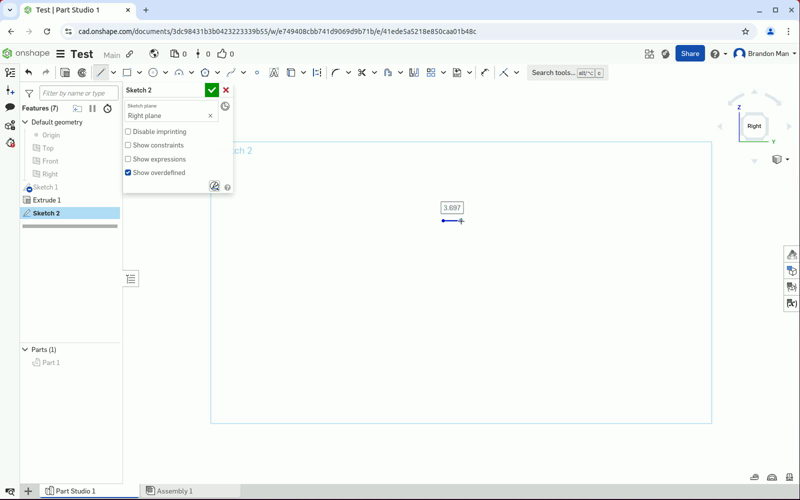
key_down(shift)
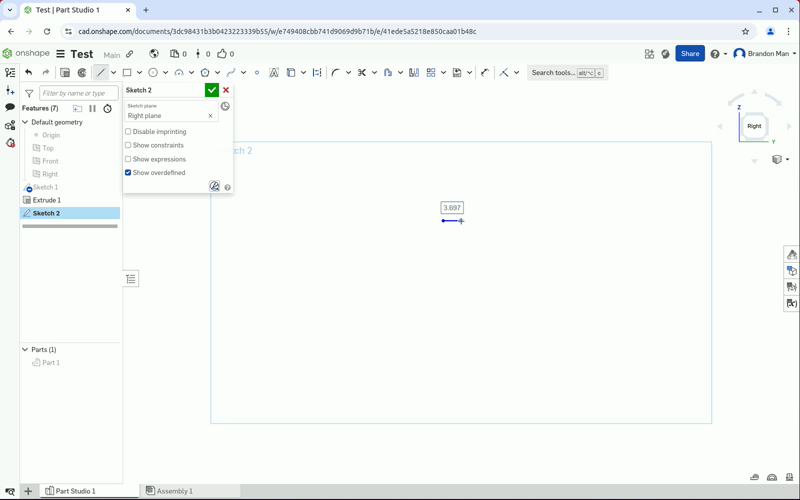
mouse_move(491, 220)
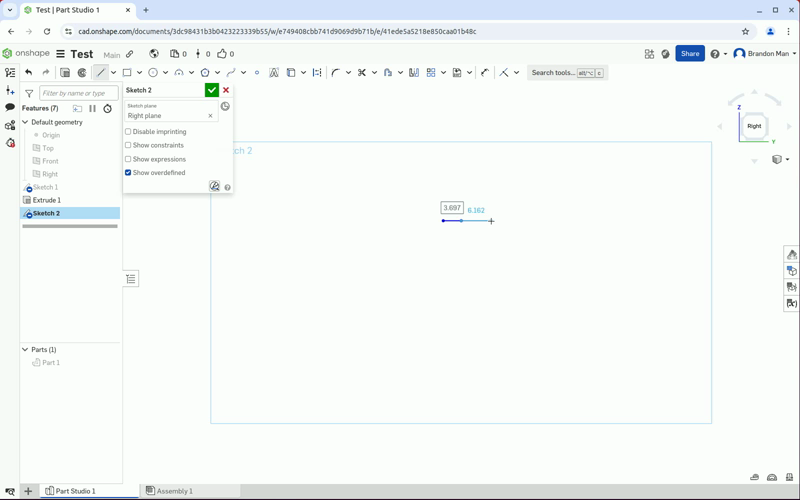
mouse_move(461, 264)
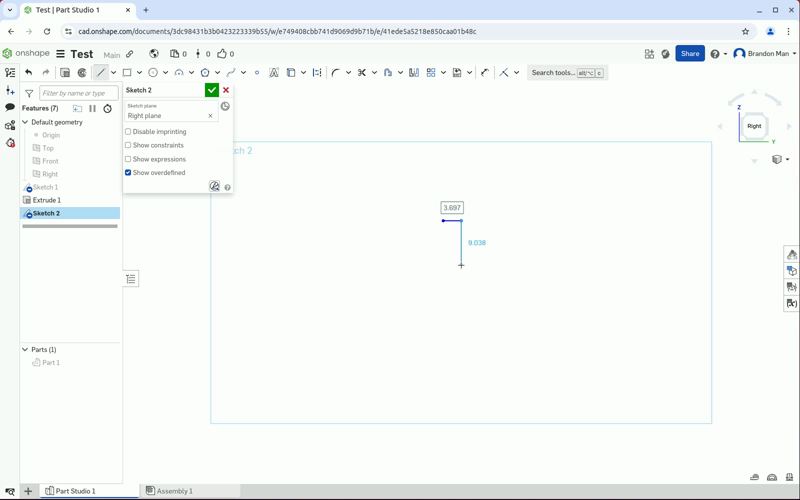
click(461, 264)
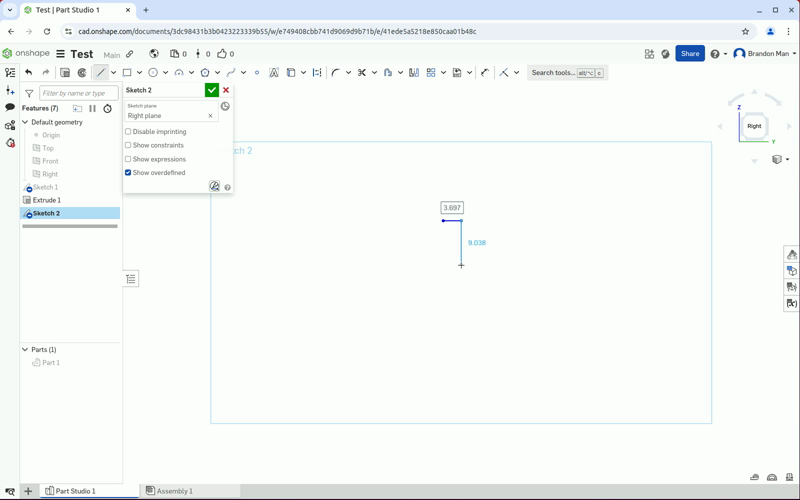
key_up(shift)
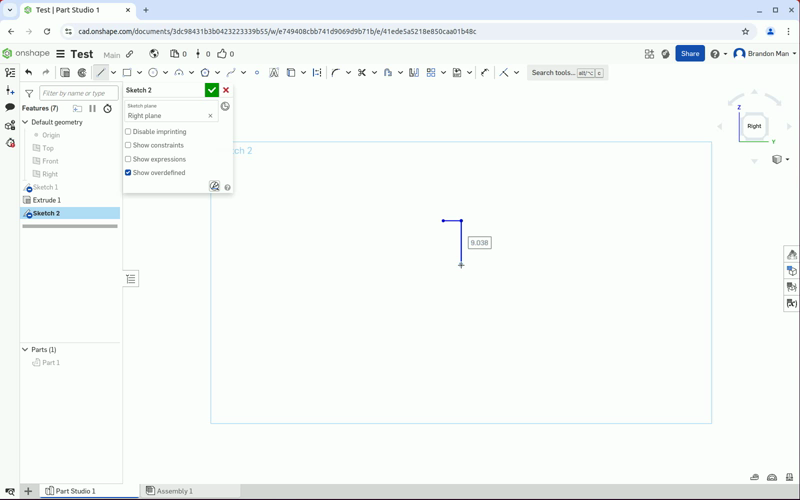
key_down(shift)
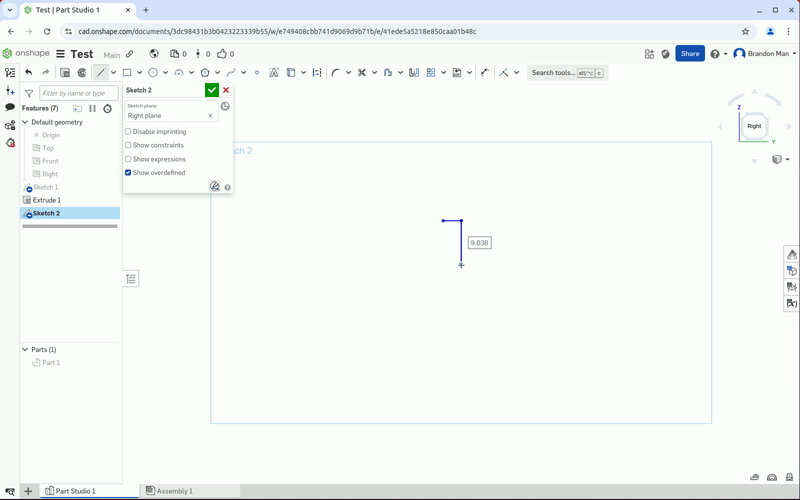
mouse_move(533, 264)
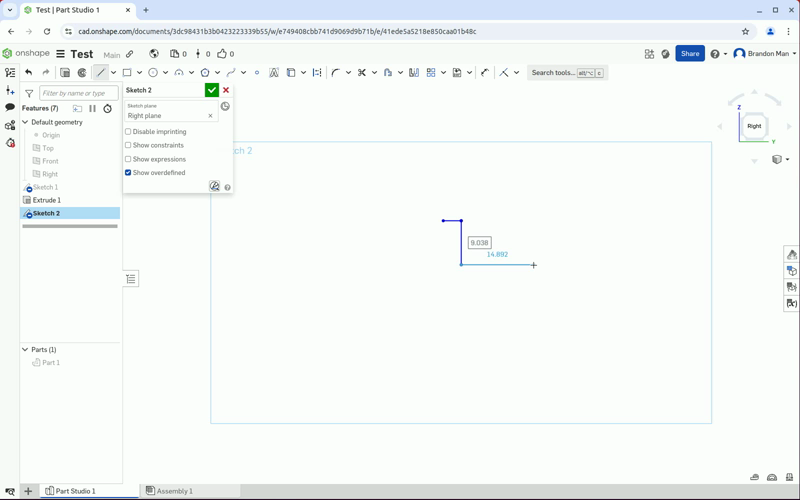
click(533, 264)
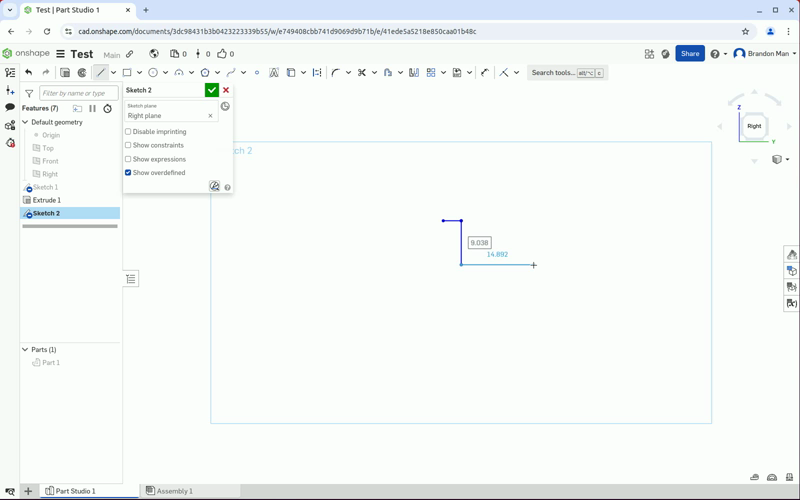
key_up(shift)
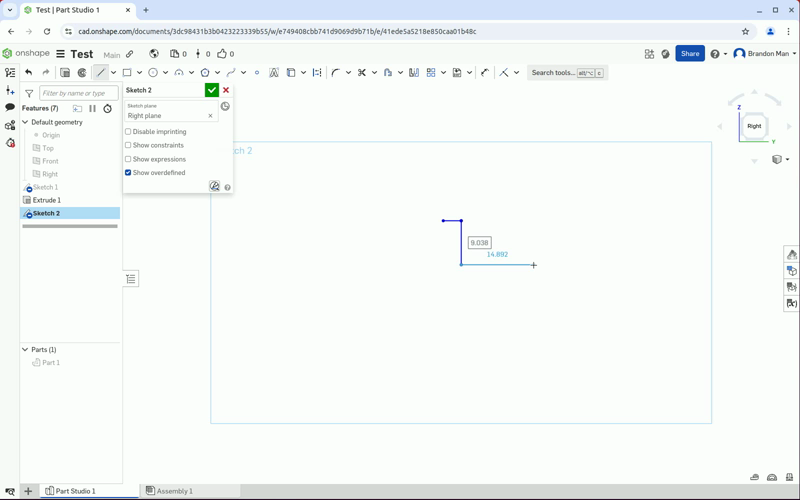
key_down(shift)
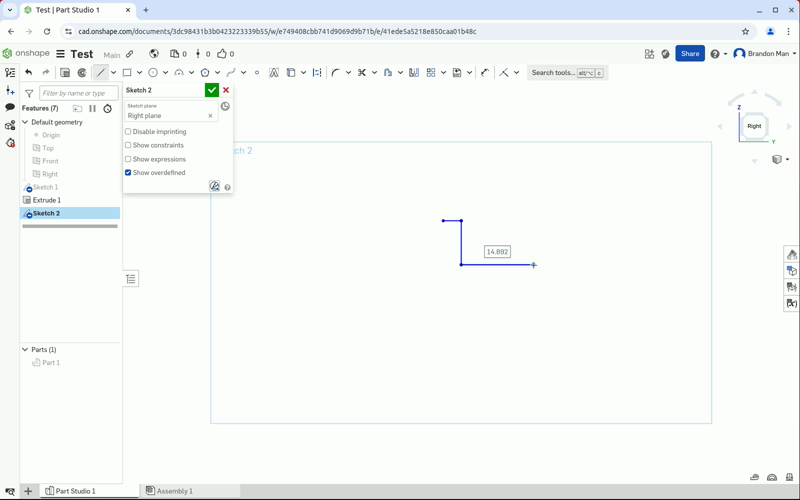
mouse_move(533, 170)
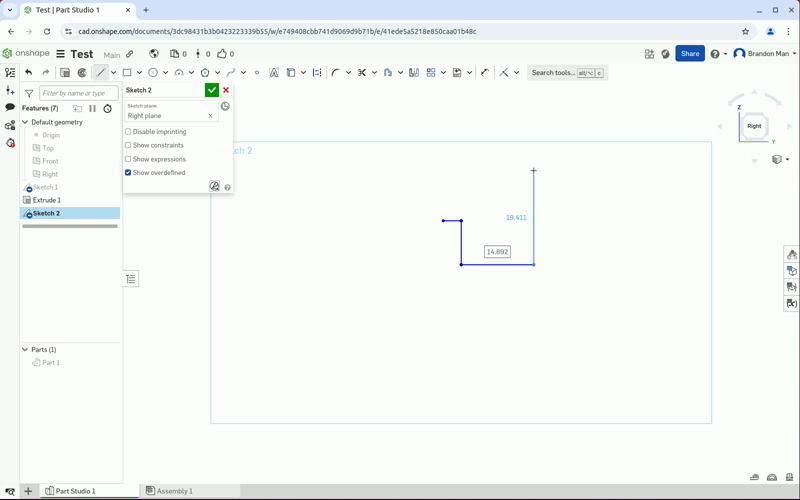
click(533, 170)
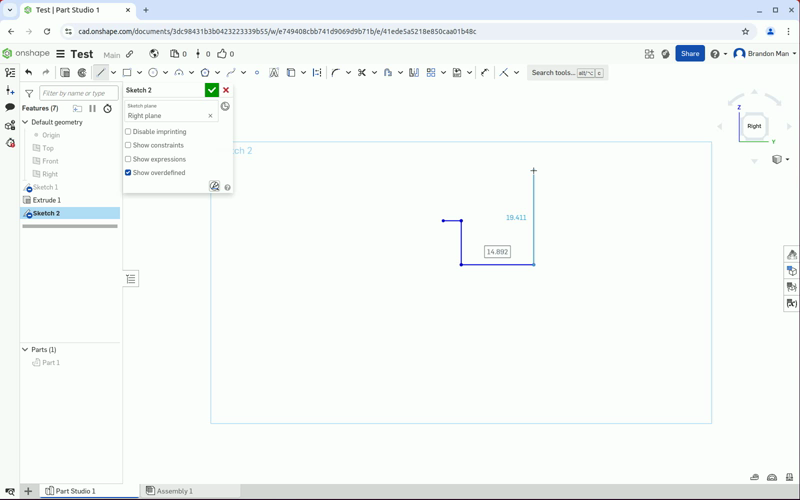
key_up(shift)
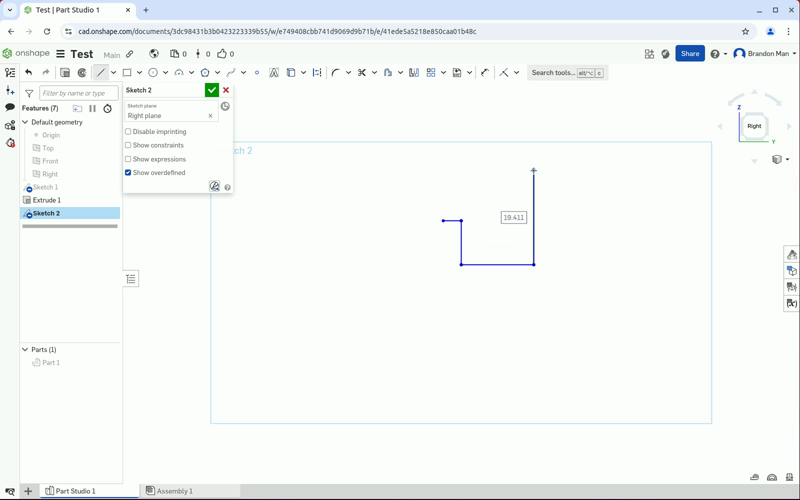
key_down(shift)
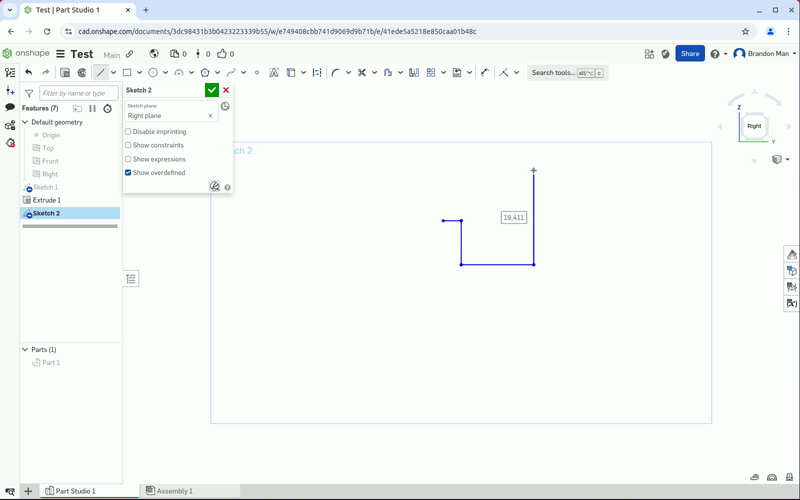
mouse_move(563, 170)
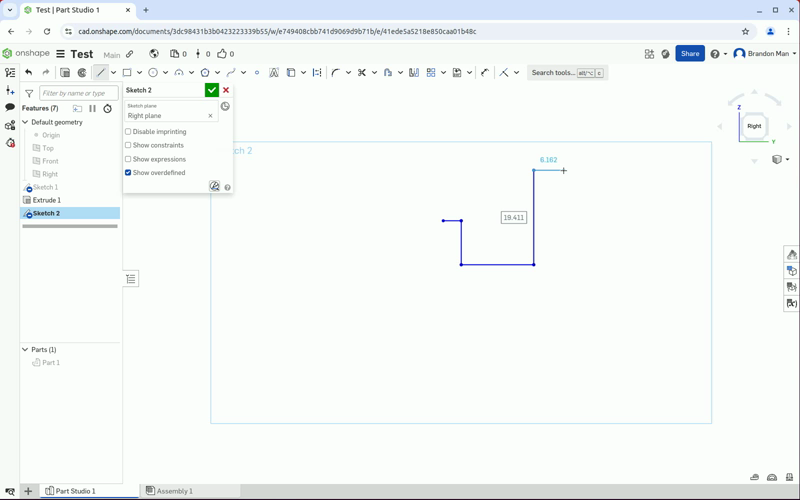
mouse_move(496, 170)
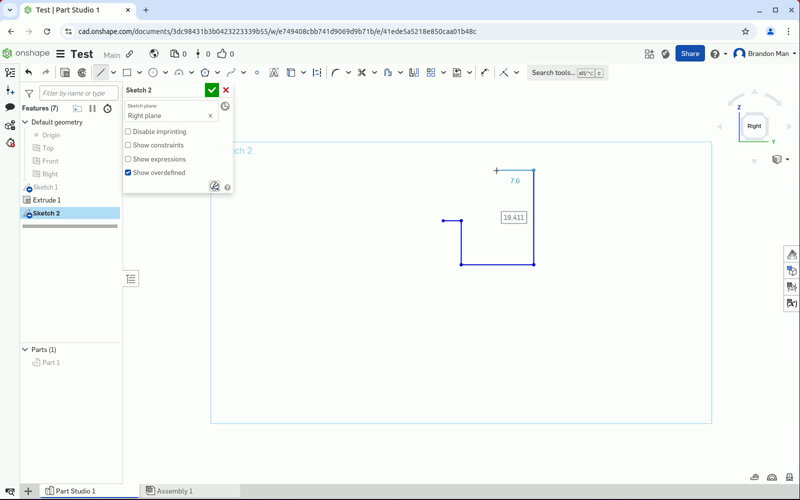
click(496, 170)
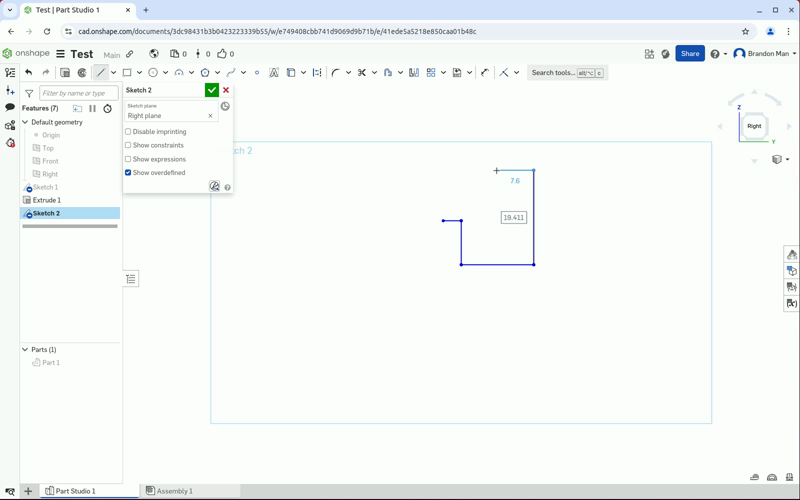
key_up(shift)
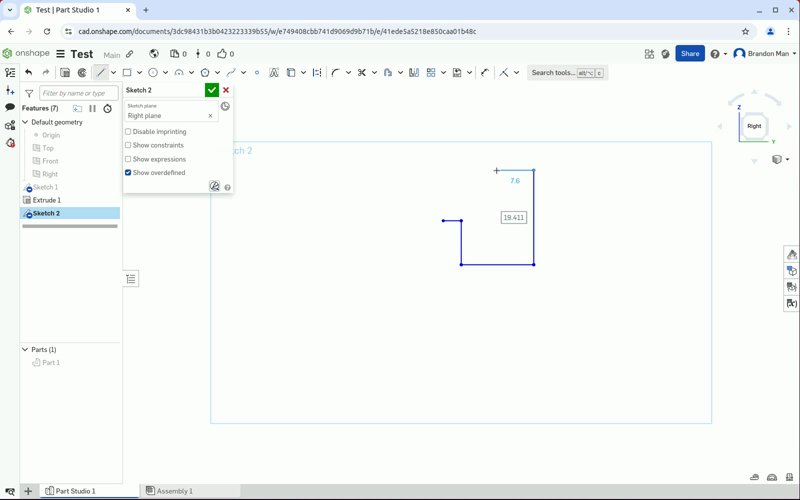
key_down(shift)
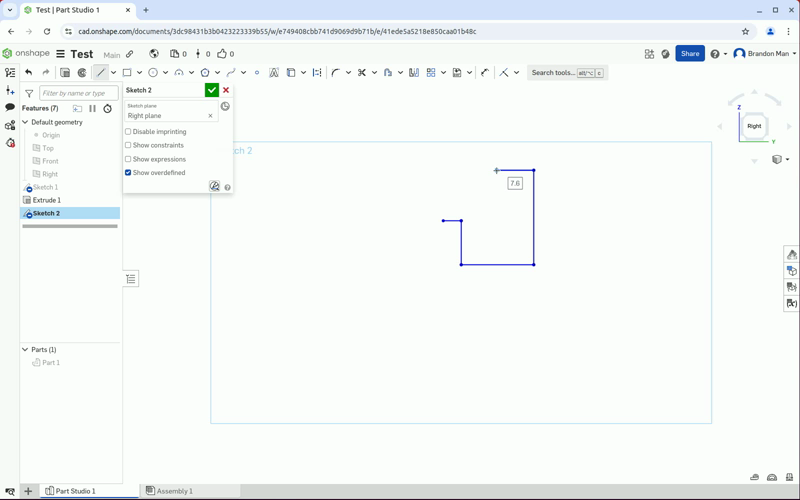
mouse_move(526, 170)
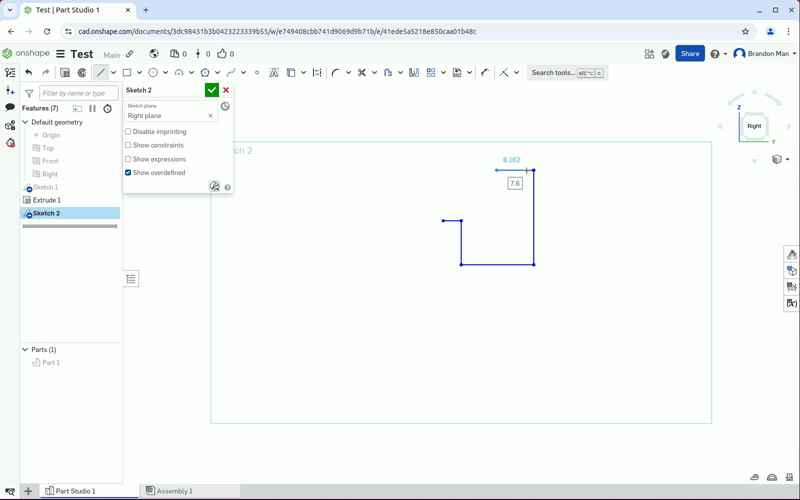
mouse_move(496, 209)
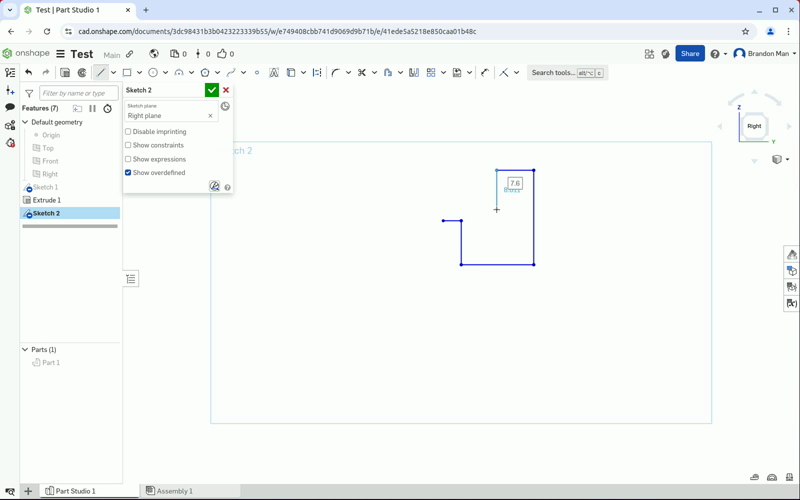
click(496, 209)
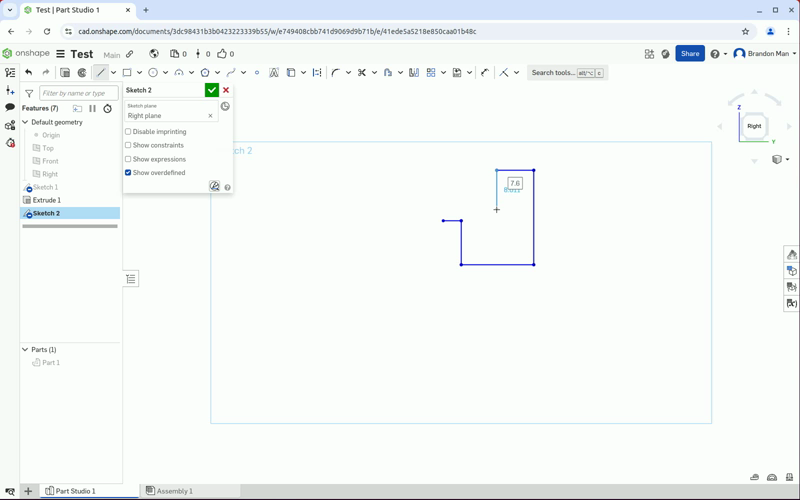
key_up(shift)
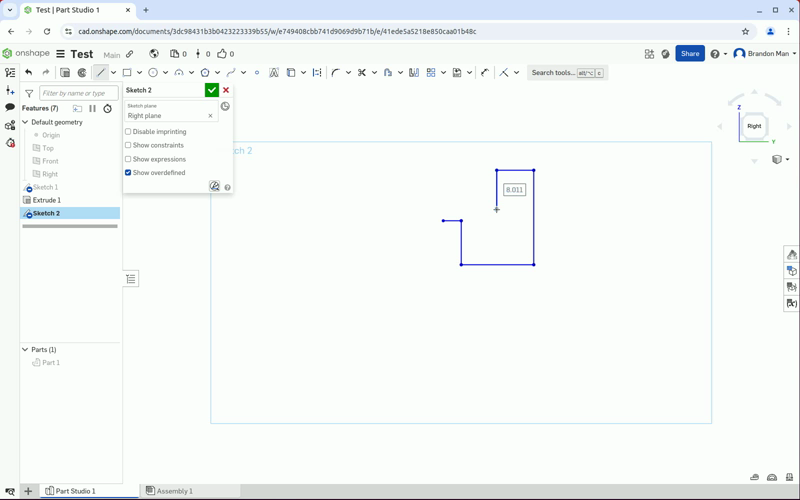
key(esc)
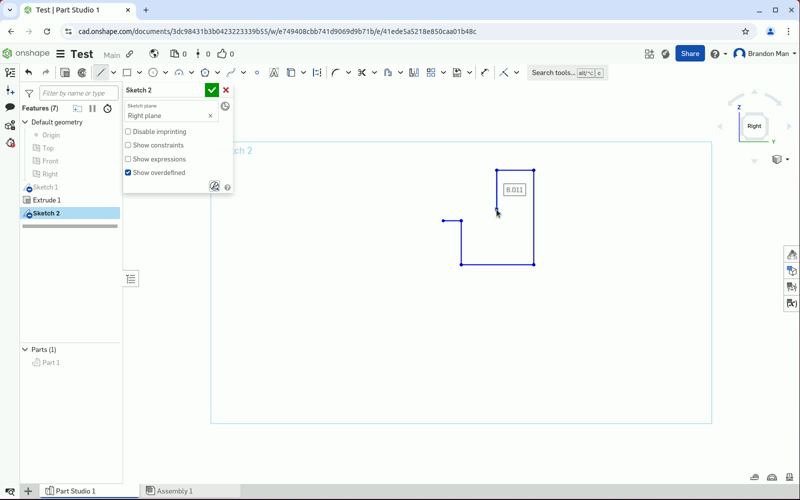
key(a)
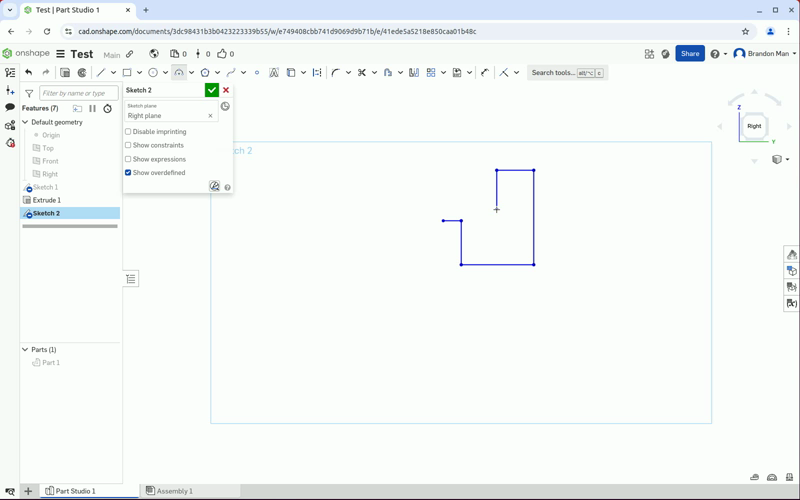
mouse_move(496, 209)
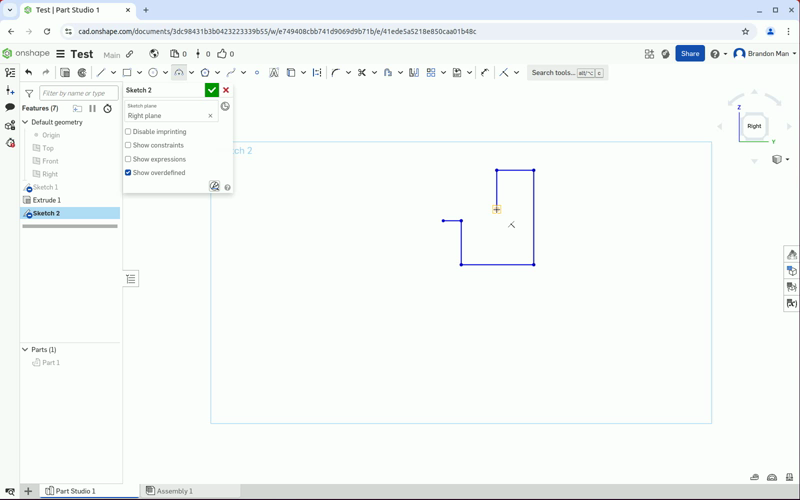
click(496, 209)
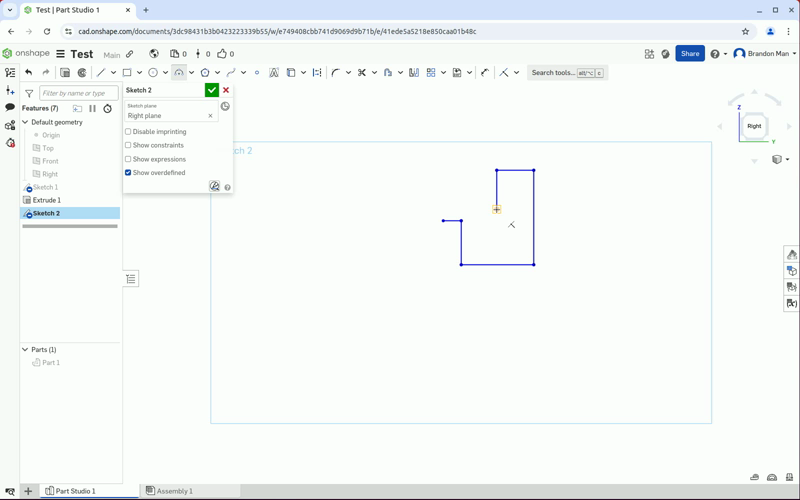
key_down(shift)
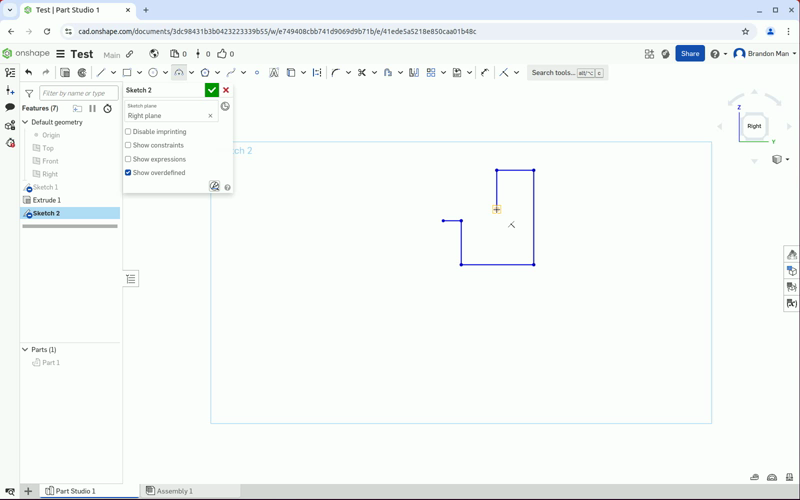
mouse_move(480, 209)
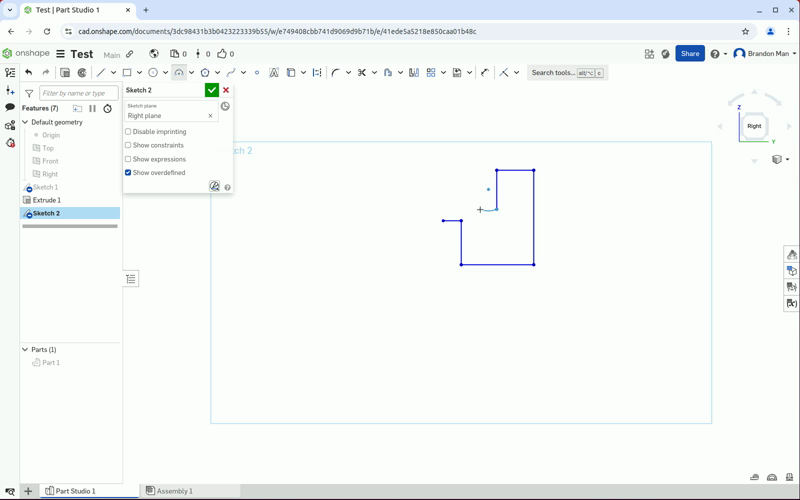
click(480, 209)
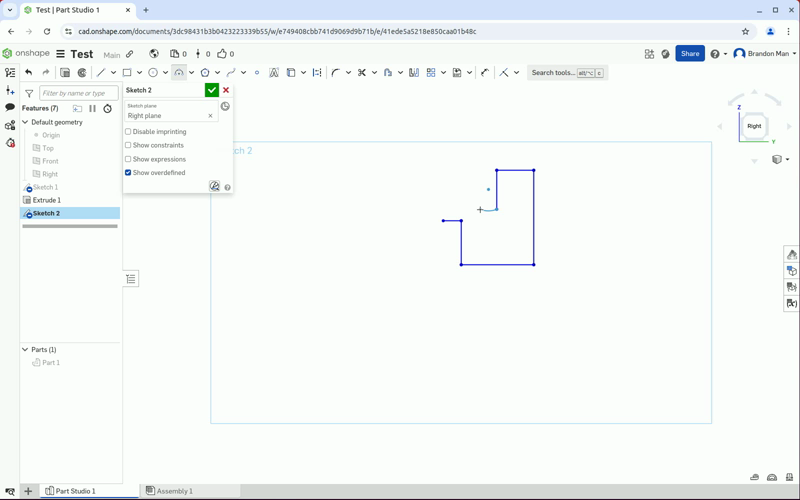
mouse_move(488, 217)
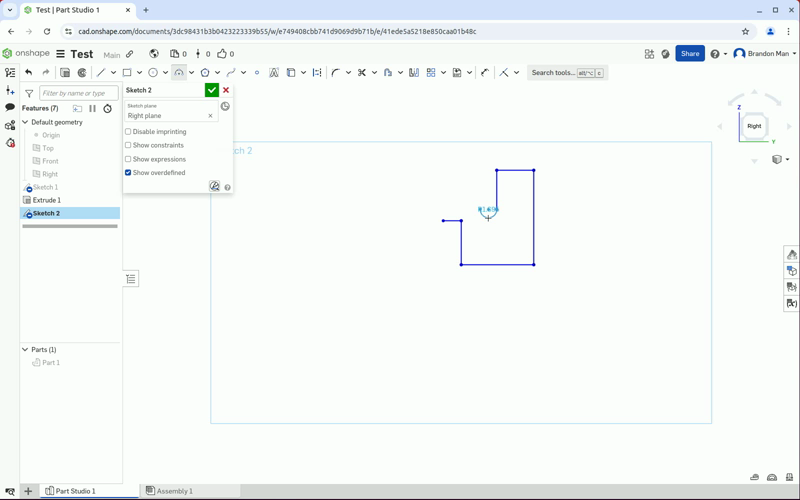
click(488, 217)
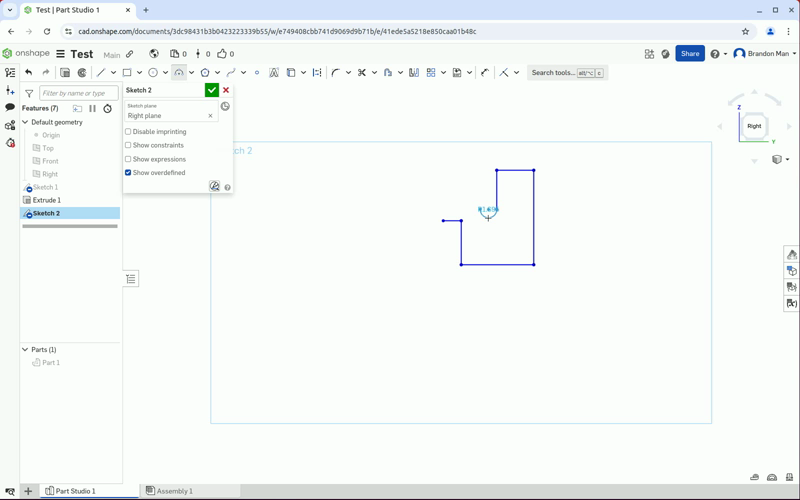
key_up(shift)
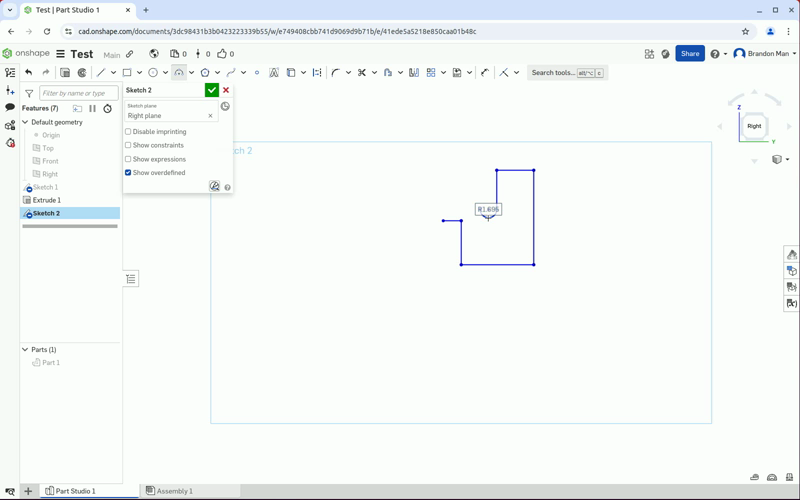
key(esc)
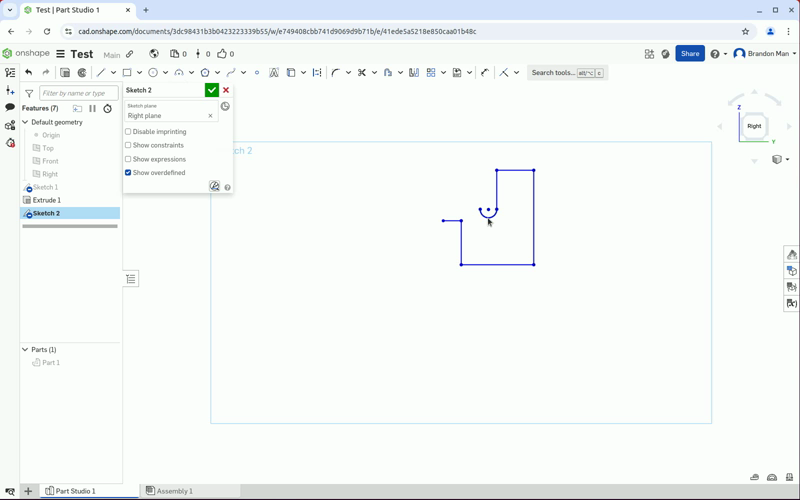
key(l)
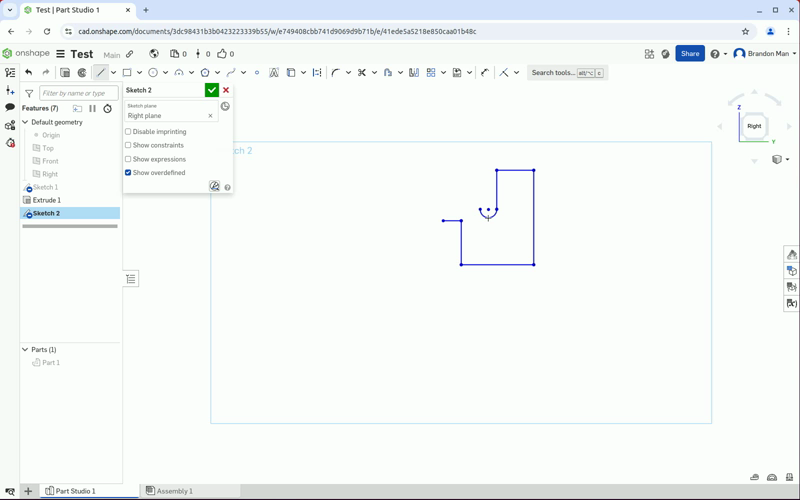
mouse_move(480, 209)
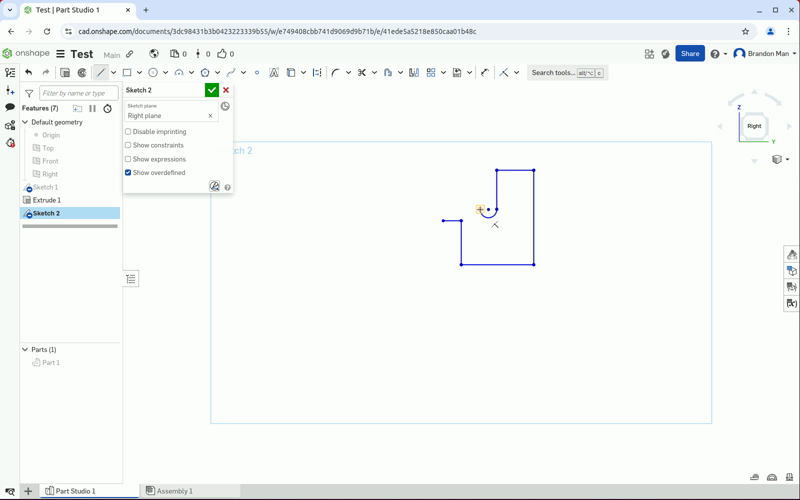
click(480, 209)
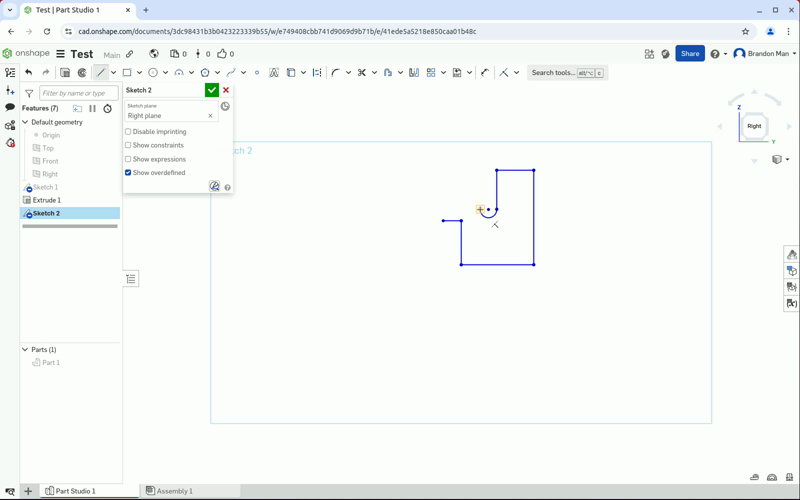
key_down(shift)
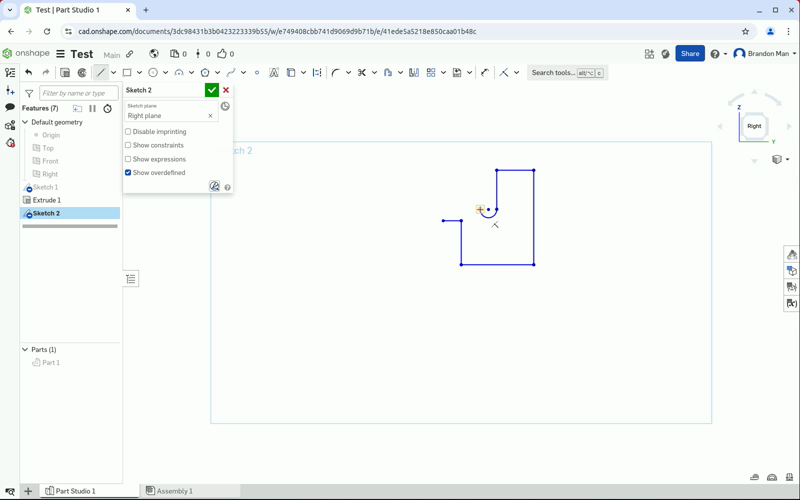
mouse_move(510, 209)
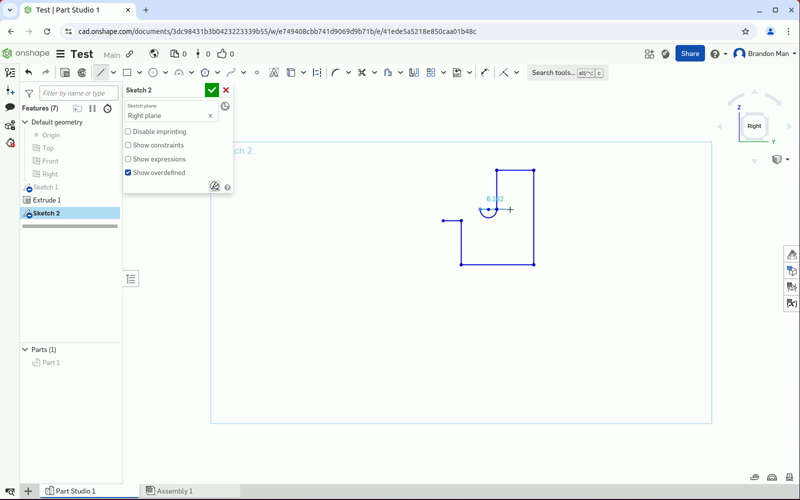
mouse_move(480, 170)
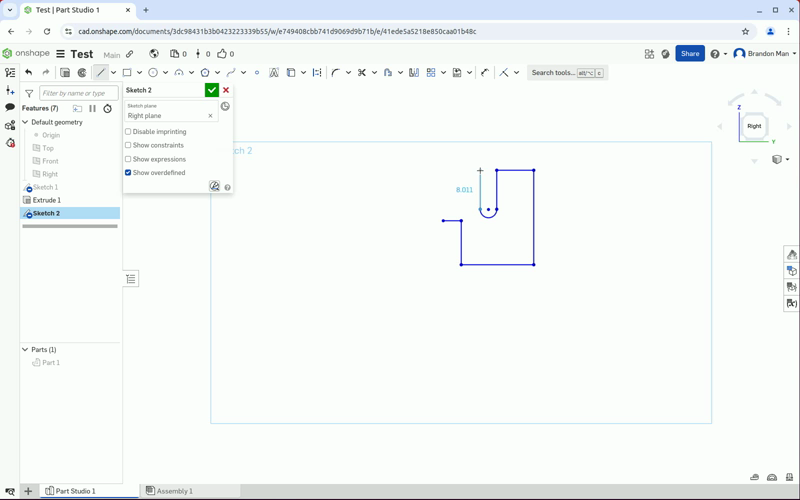
click(480, 170)
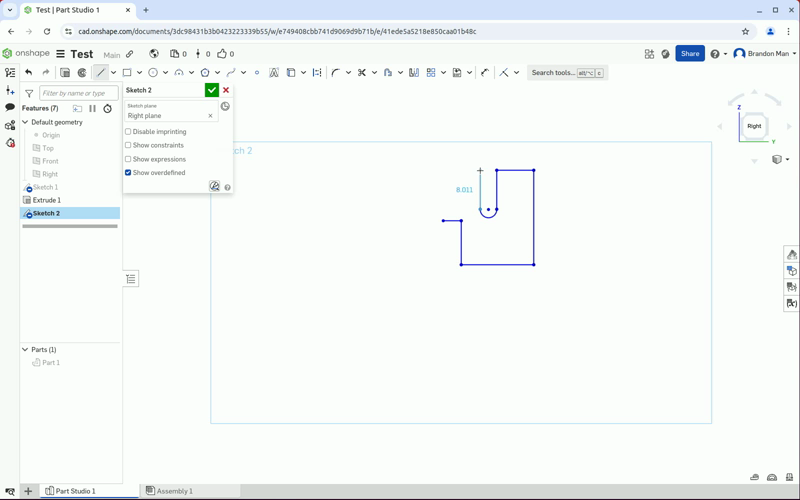
key_up(shift)
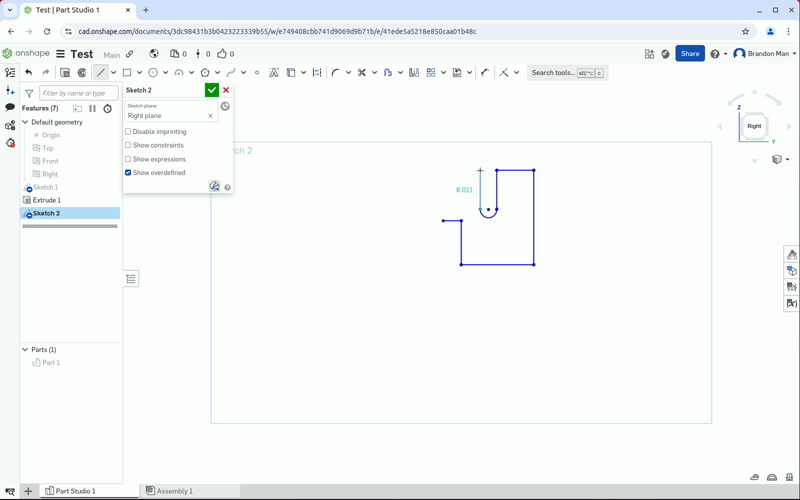
key_down(shift)
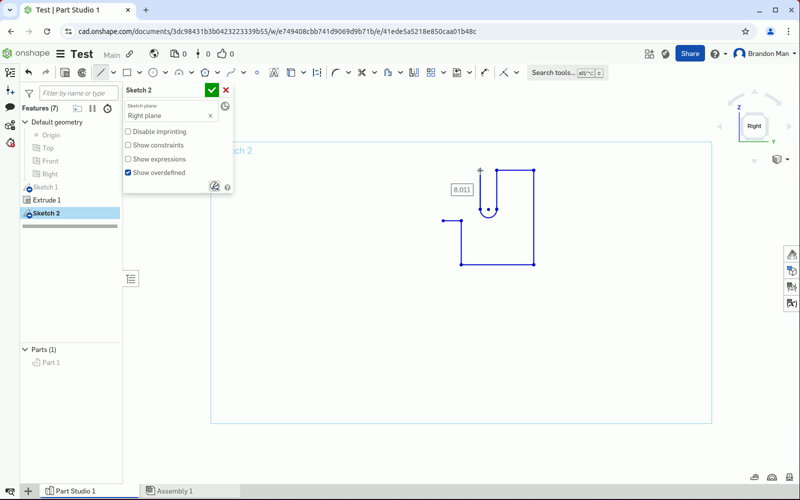
mouse_move(510, 170)
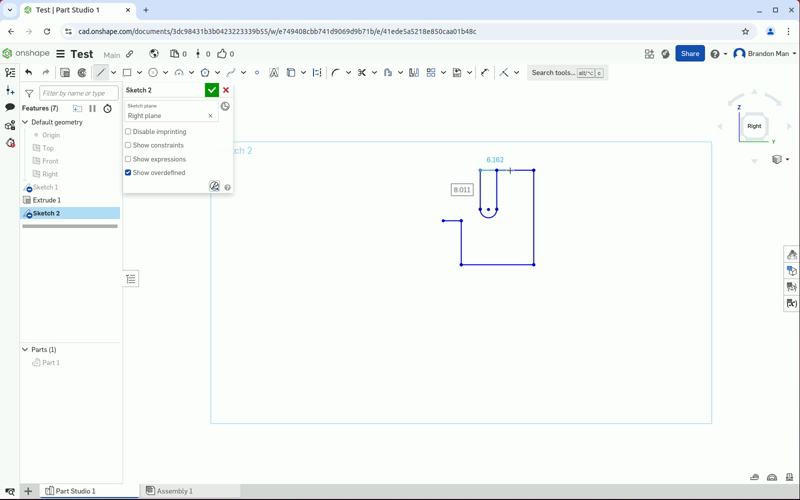
mouse_move(443, 170)
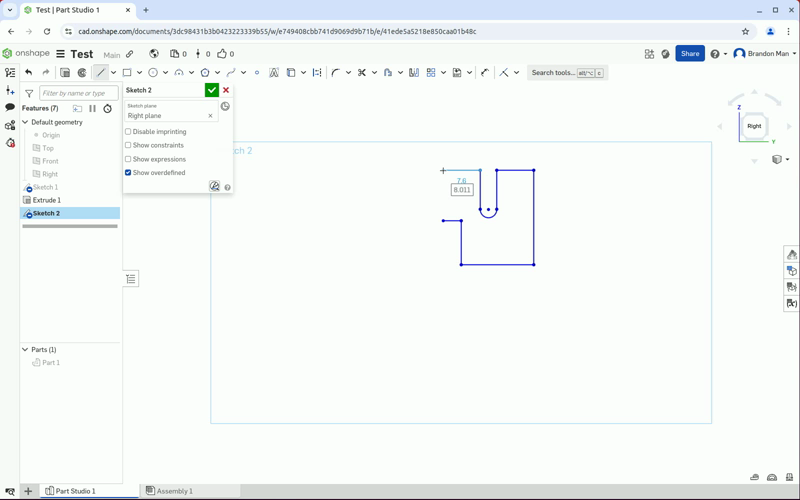
click(443, 170)
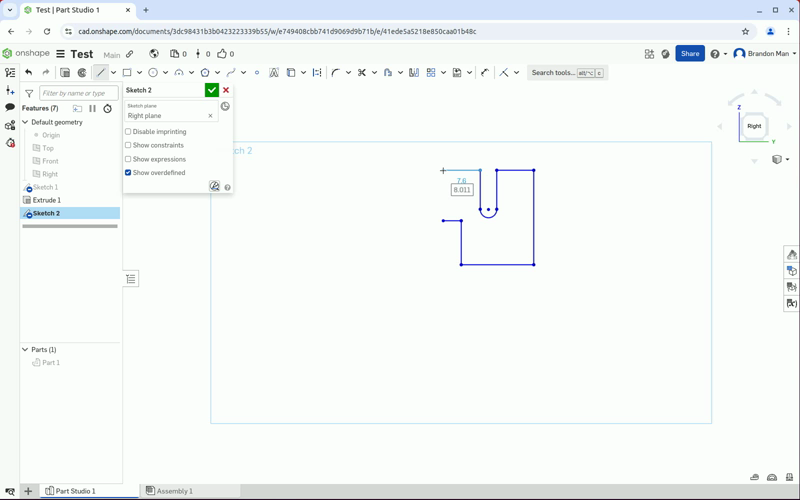
key_up(shift)
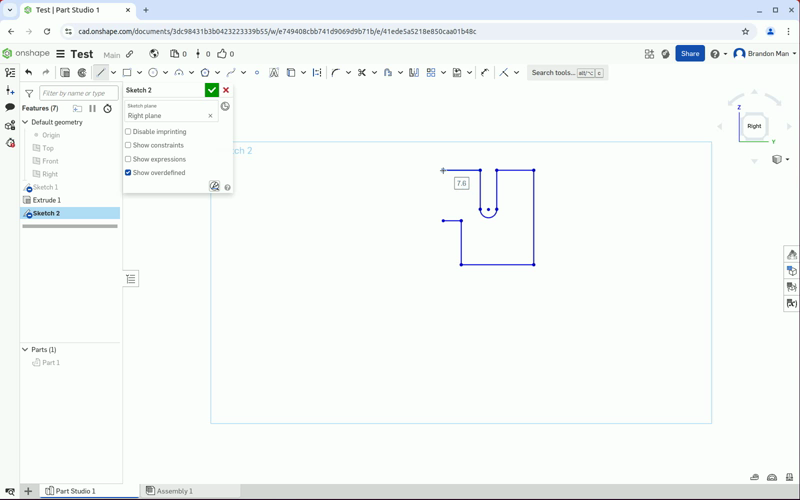
mouse_move(473, 170)
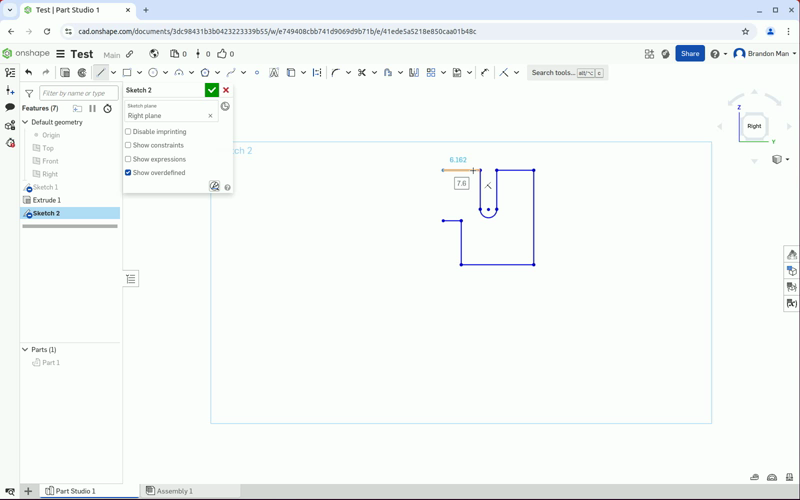
key_down(shift)
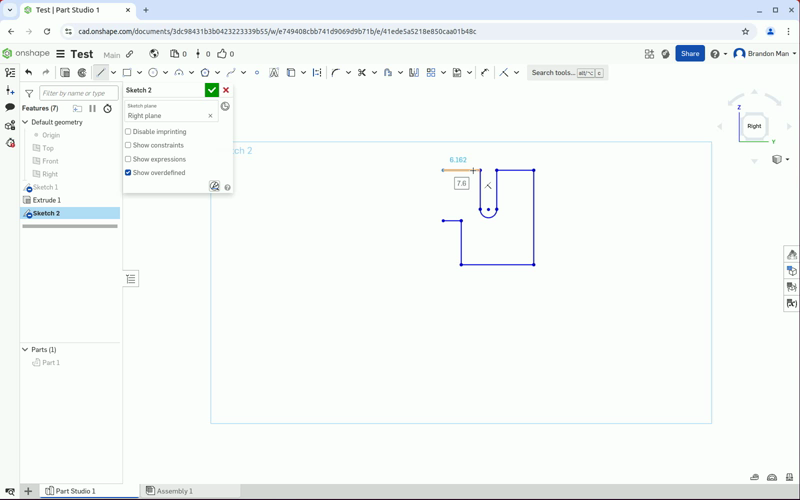
mouse_move(443, 220)
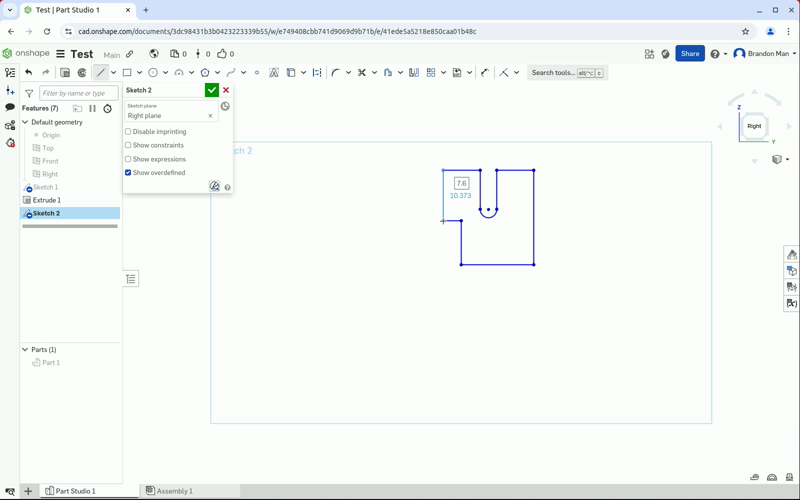
key_up(shift)
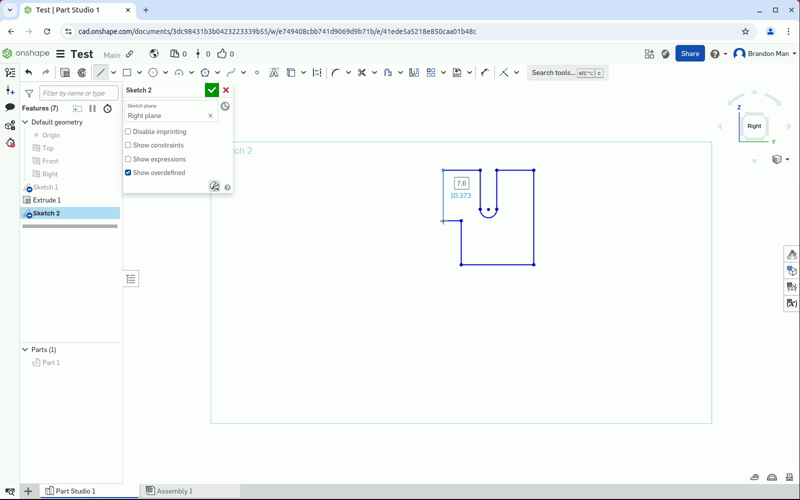
click(443, 220)
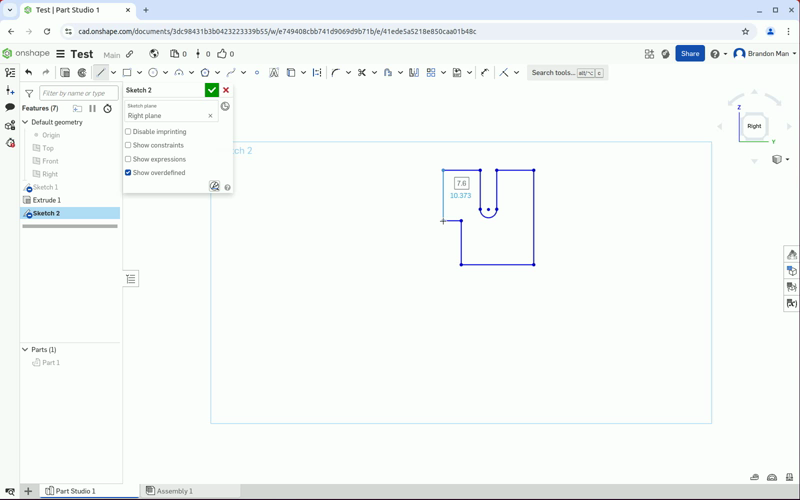
key(esc)
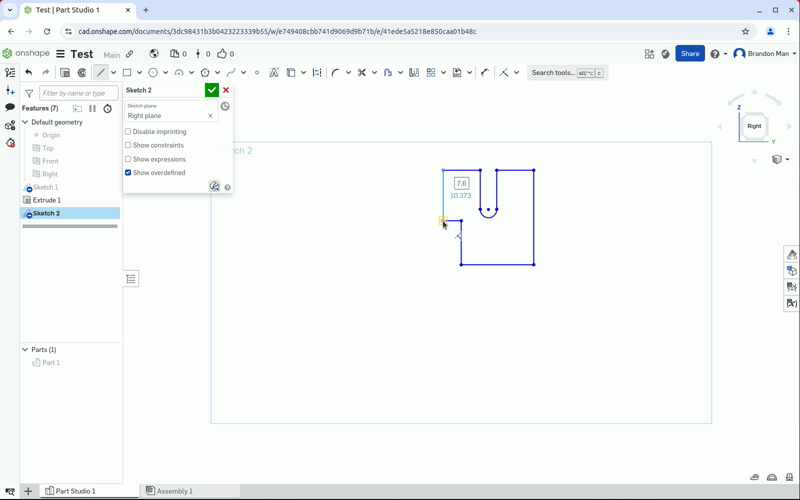
mouse_move(510, 243)
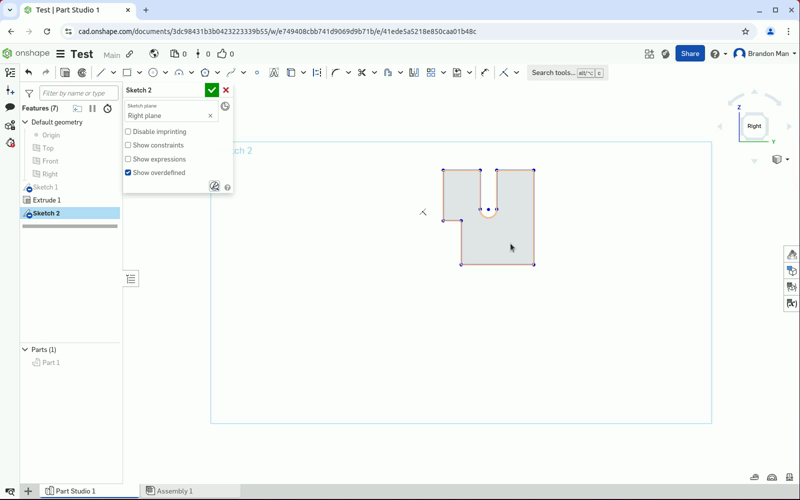
scroll(6)
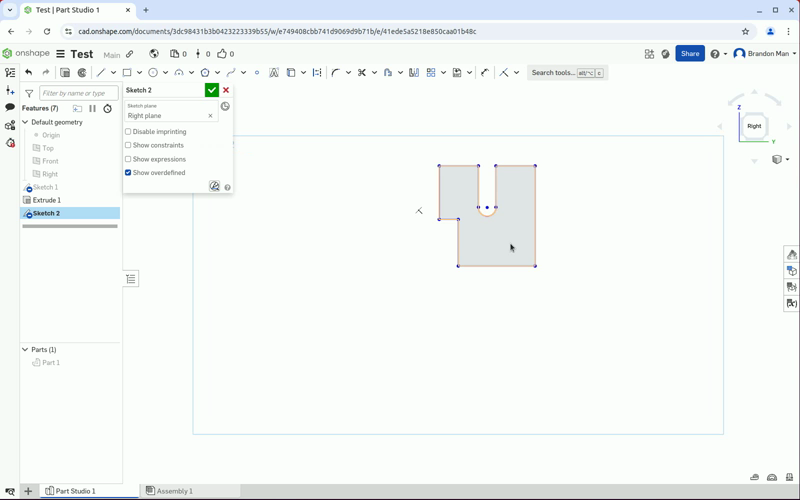
scroll(6)
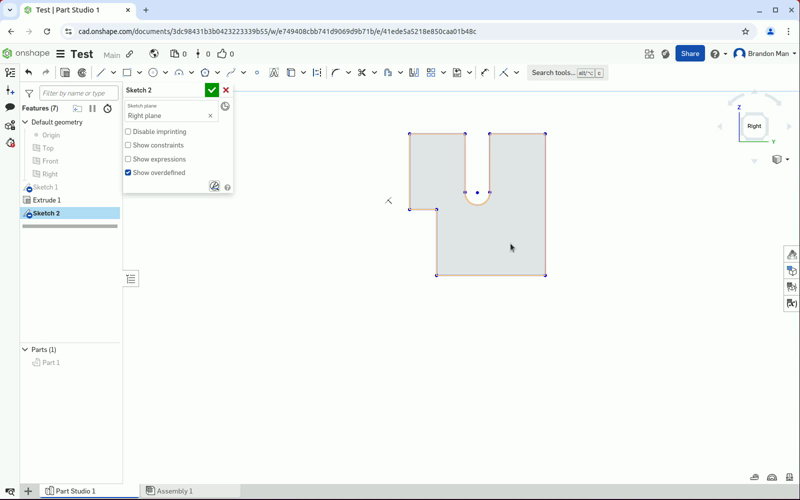
scroll(6)
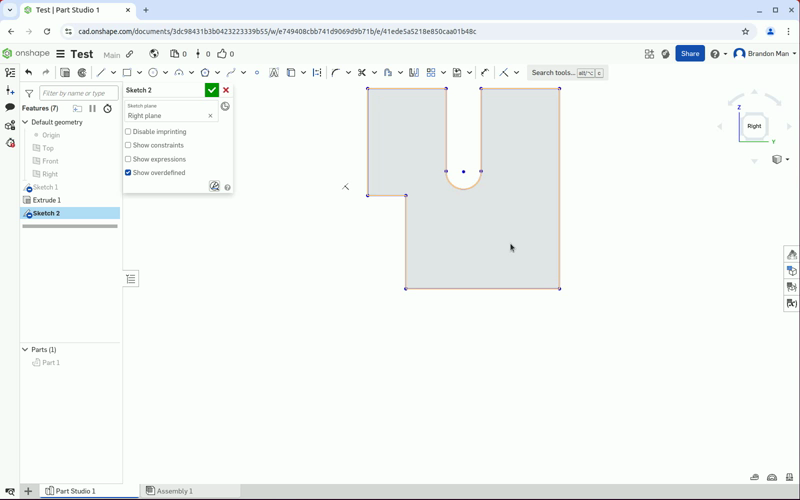
scroll(6)
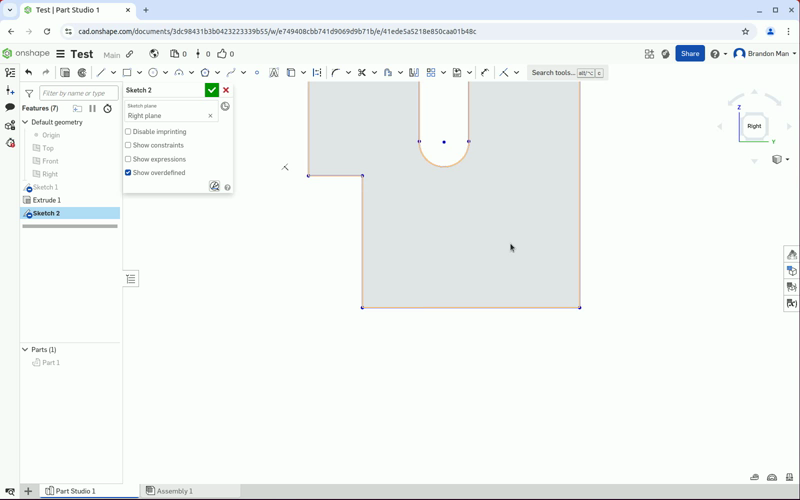
scroll(6)
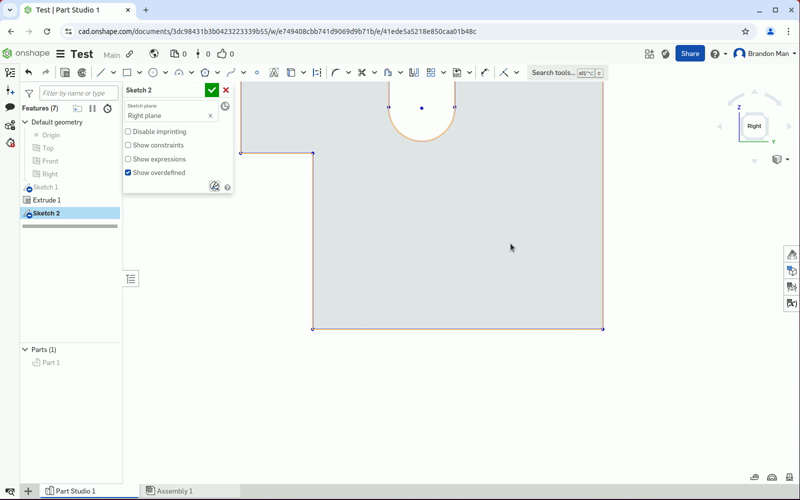
scroll(6)
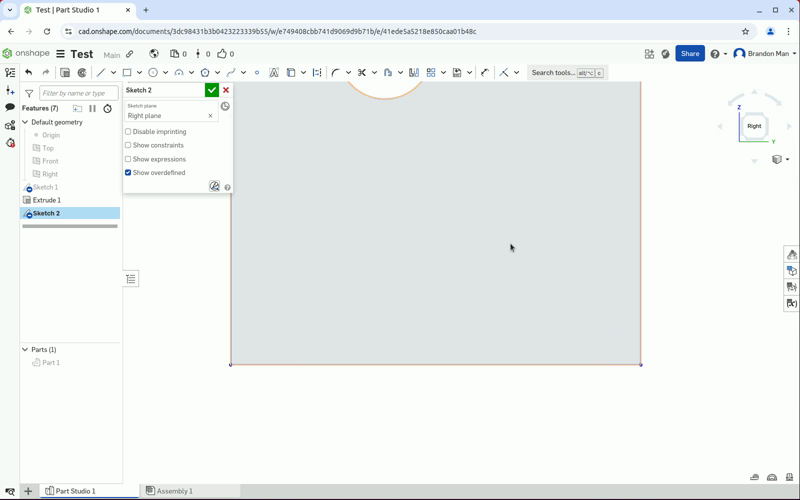
scroll(6)
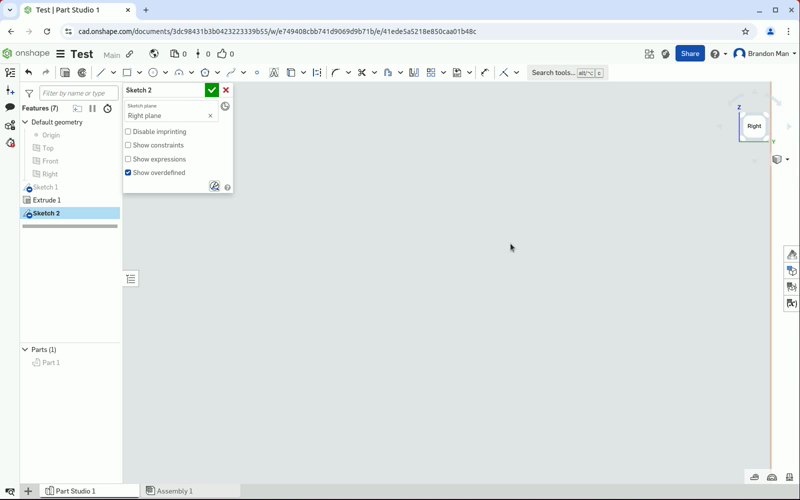
click(510, 243)
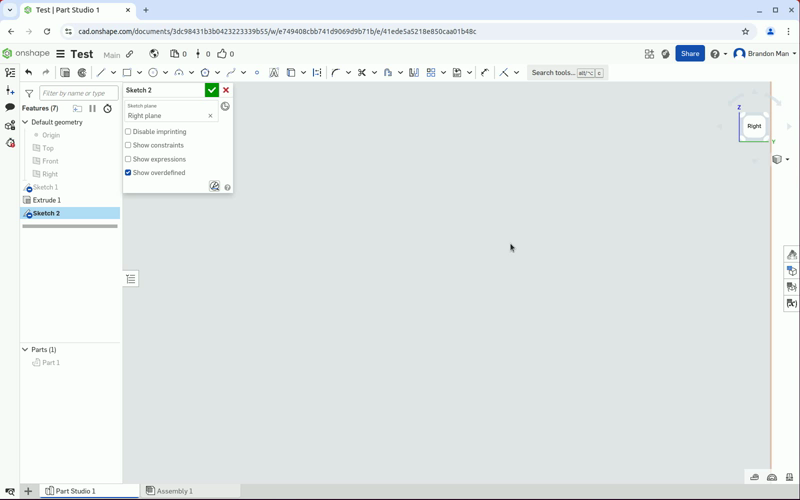
scroll(-6)
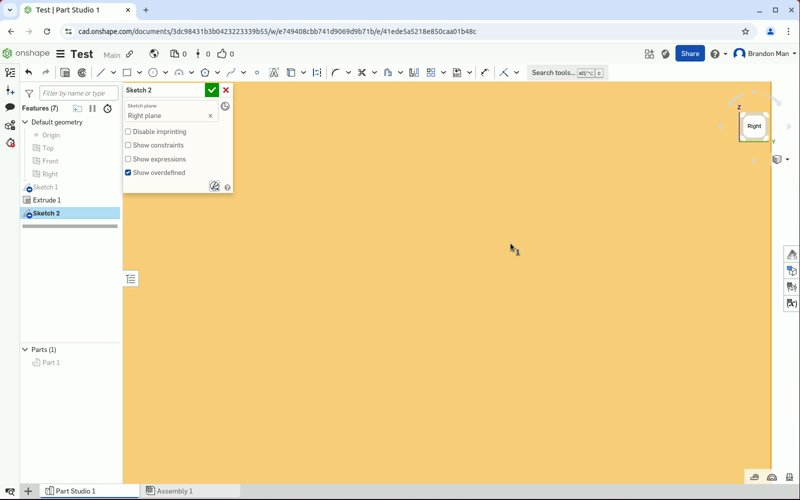
scroll(-6)
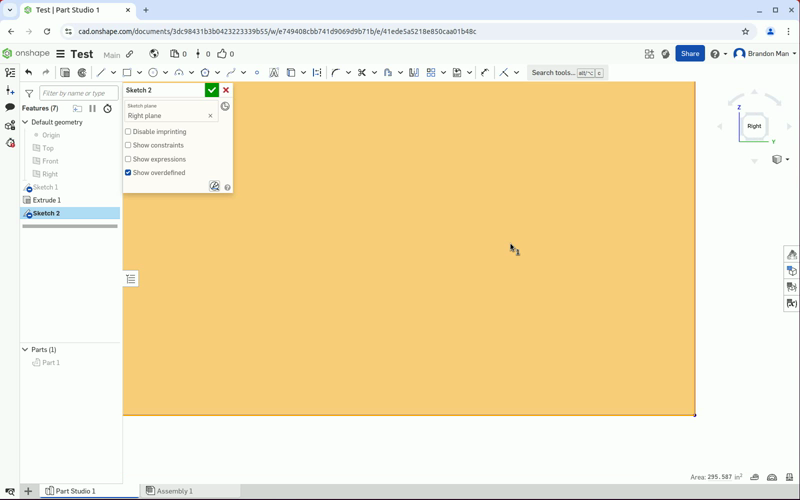
scroll(-6)
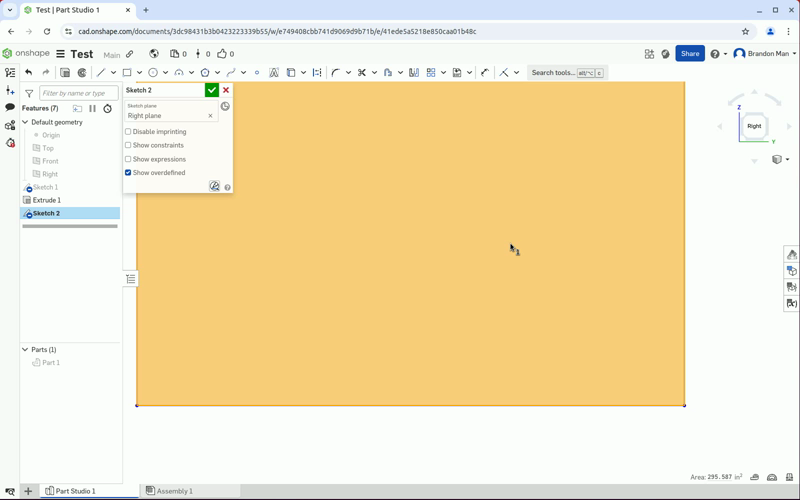
scroll(-6)
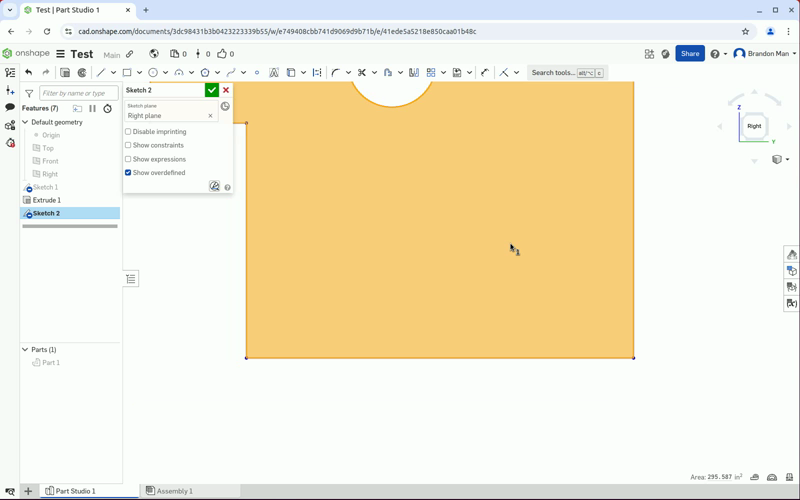
scroll(-6)
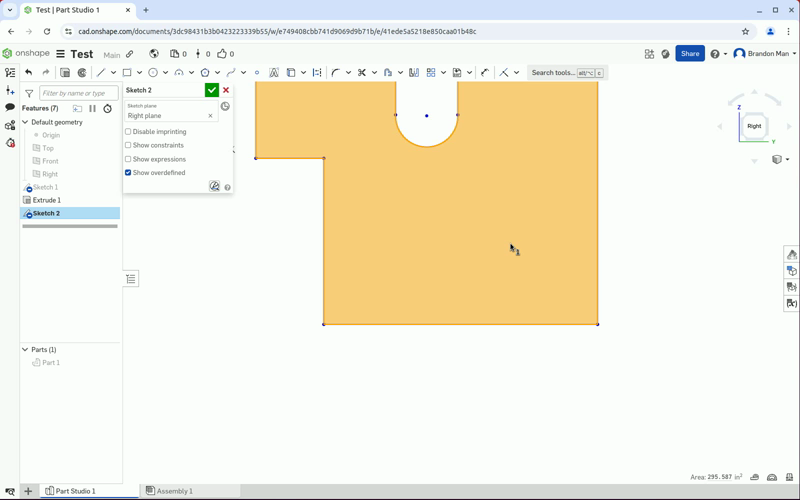
scroll(-6)
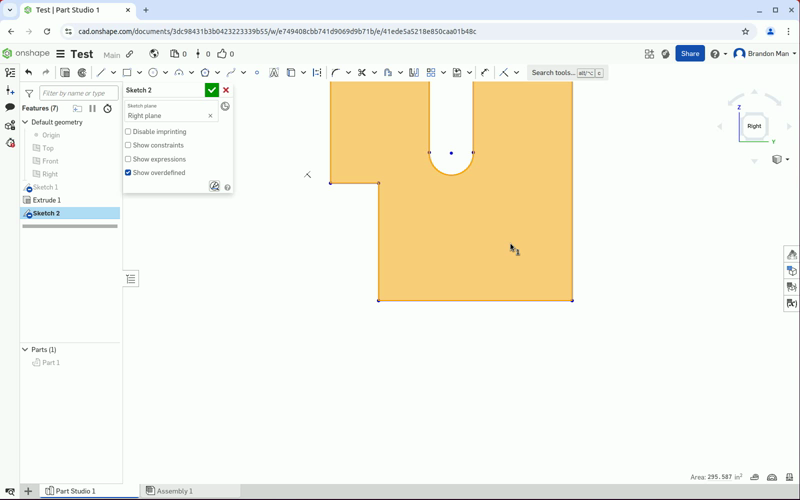
scroll(-6)
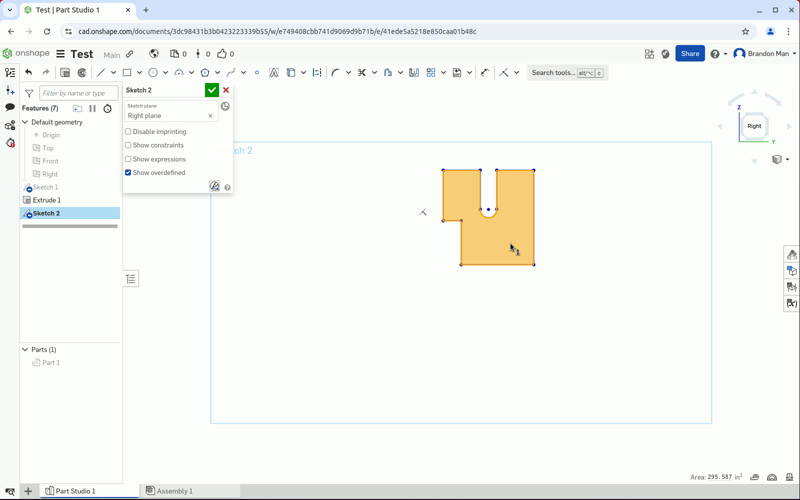
mouse_move(73, 352)
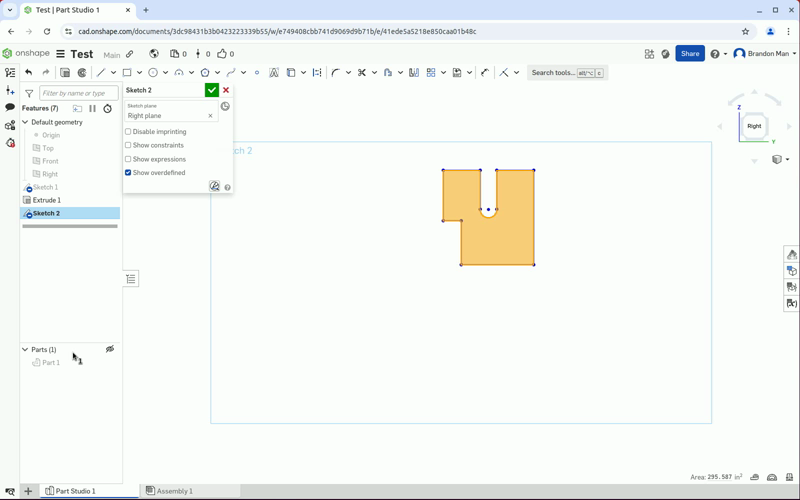
key(shift+y)
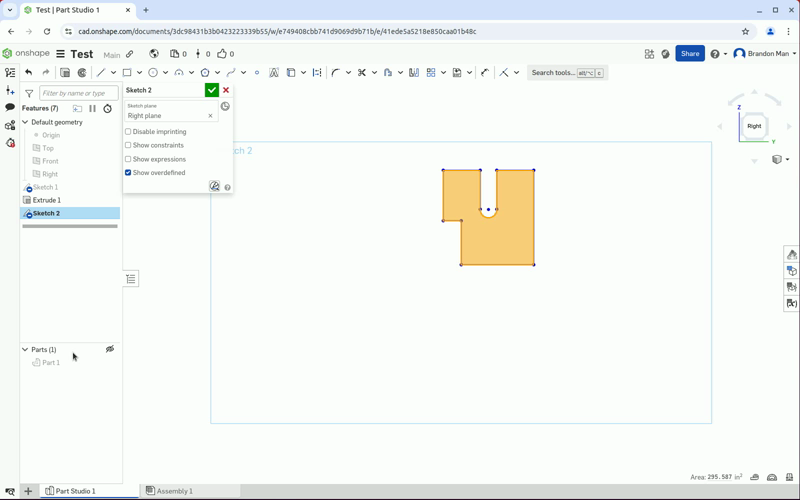
key(shift+e)
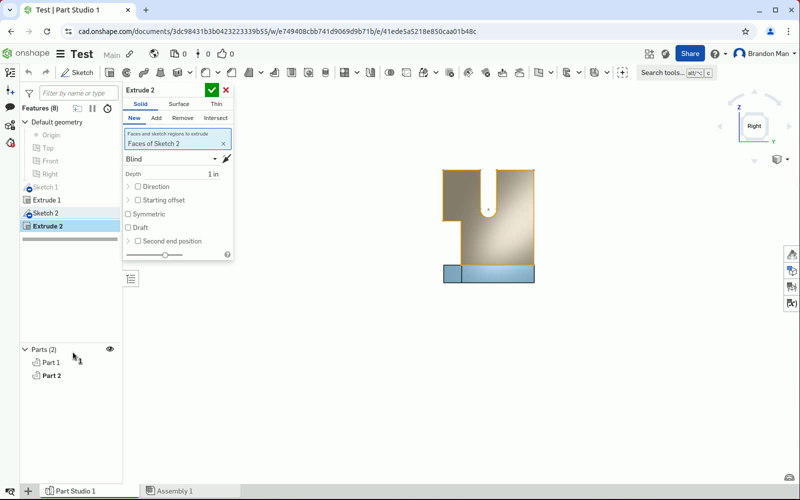
mouse_move(143, 106)
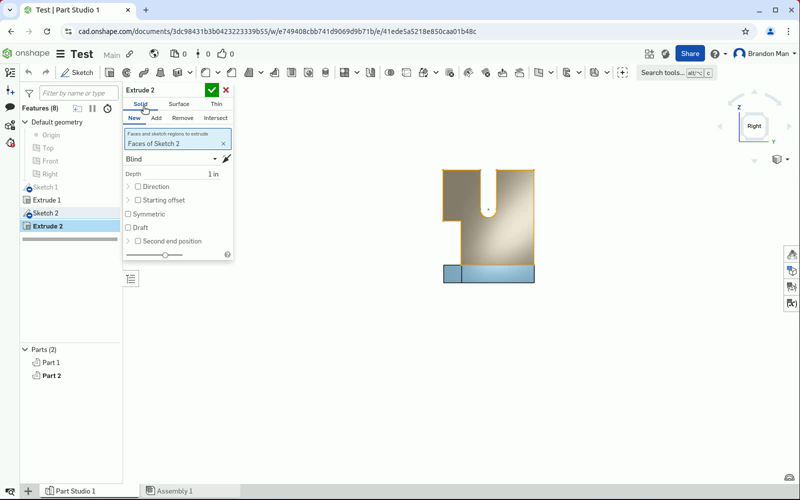
click(143, 106)
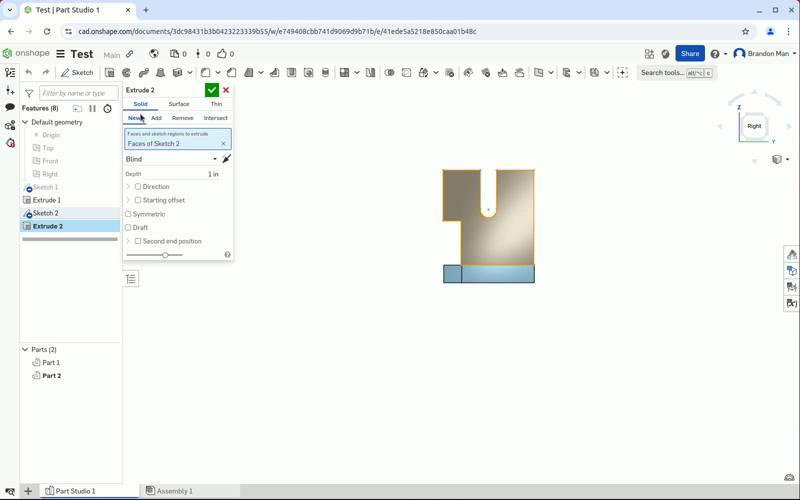
mouse_move(137, 120)
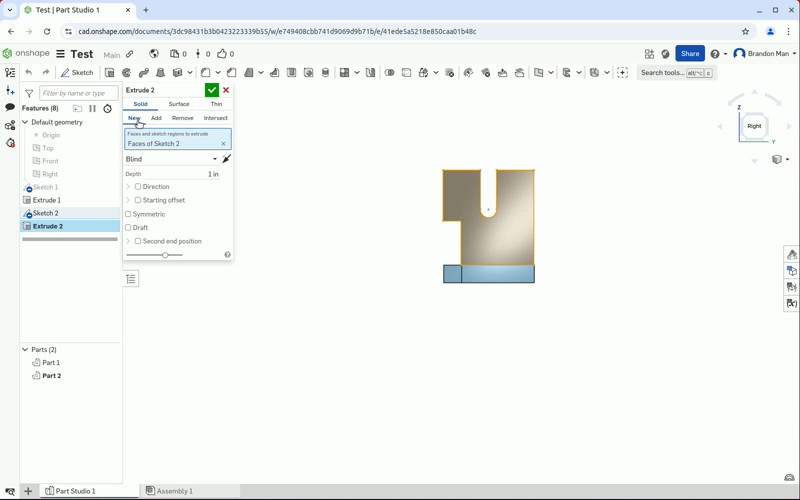
click(137, 120)
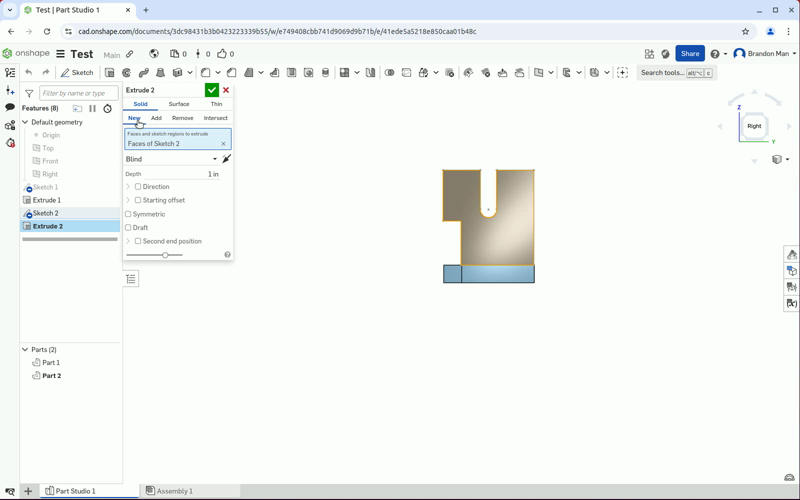
key(tab, 4)
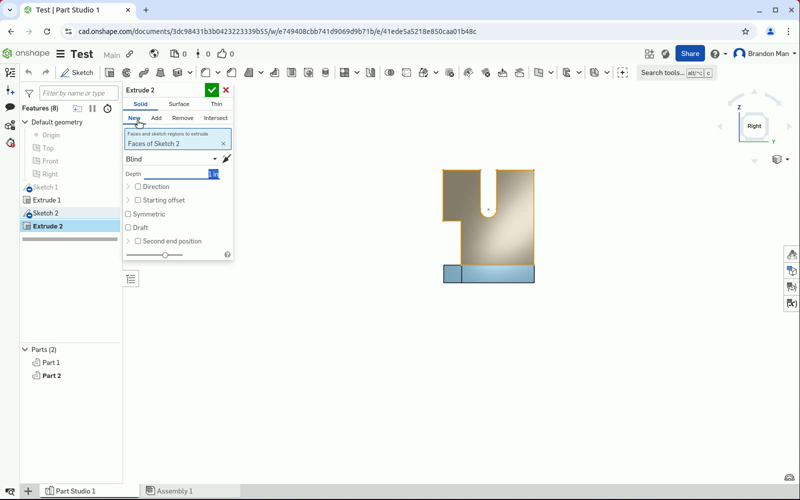
text(-1.926)
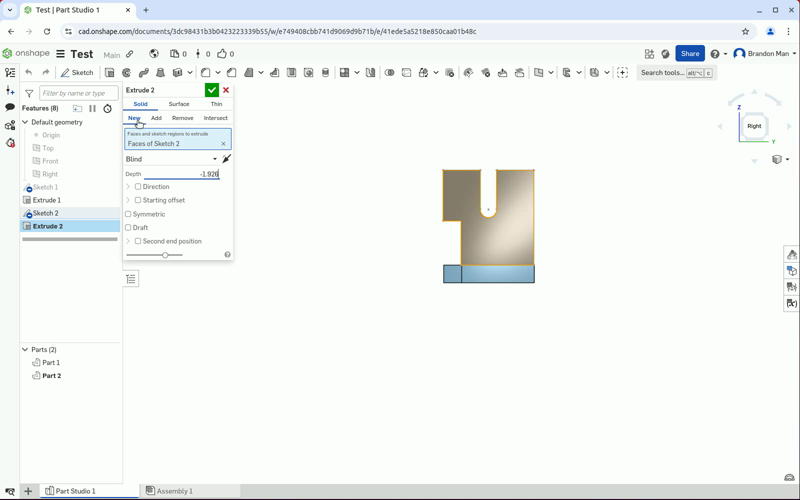
key(enter)
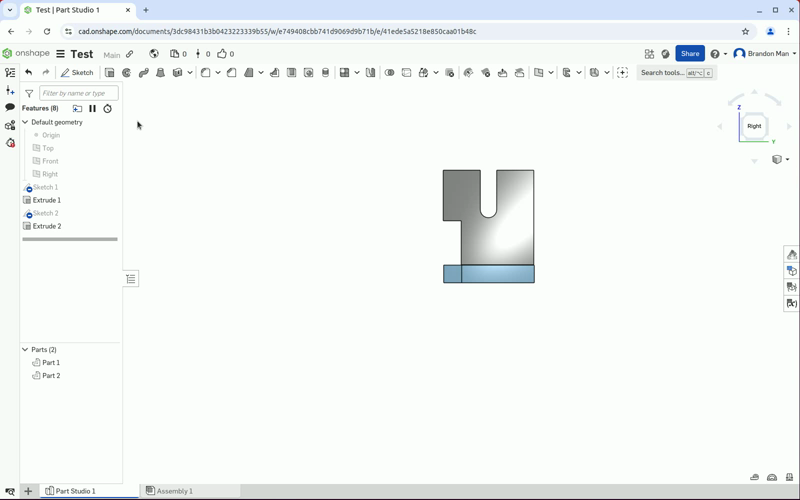
key(shift+h)
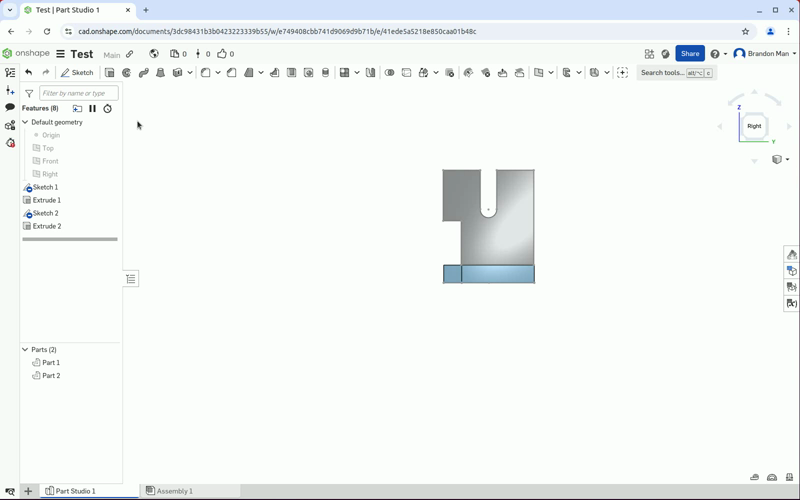
key(shift+h)
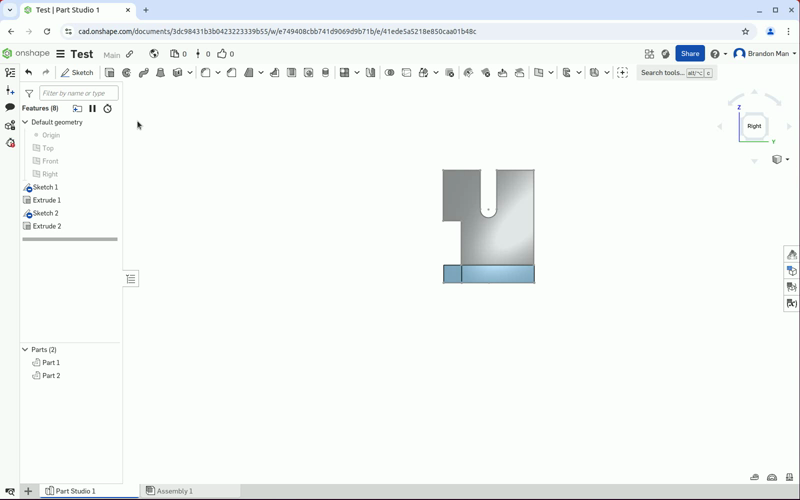
key(shift+7)
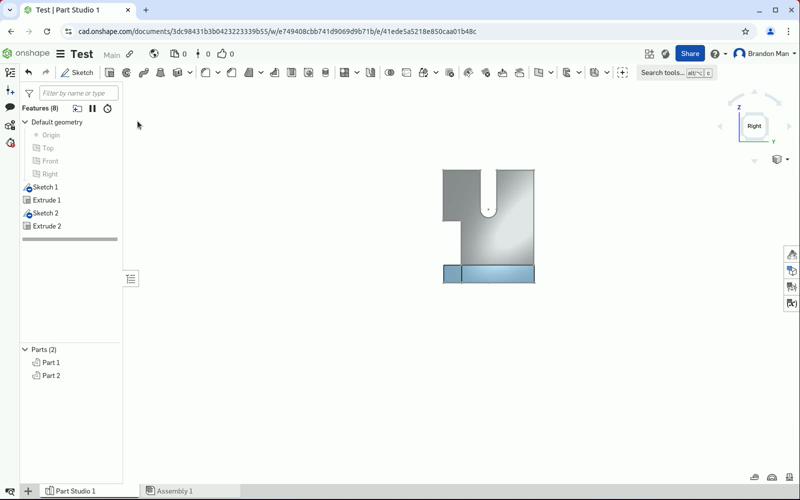
key(right, 2)
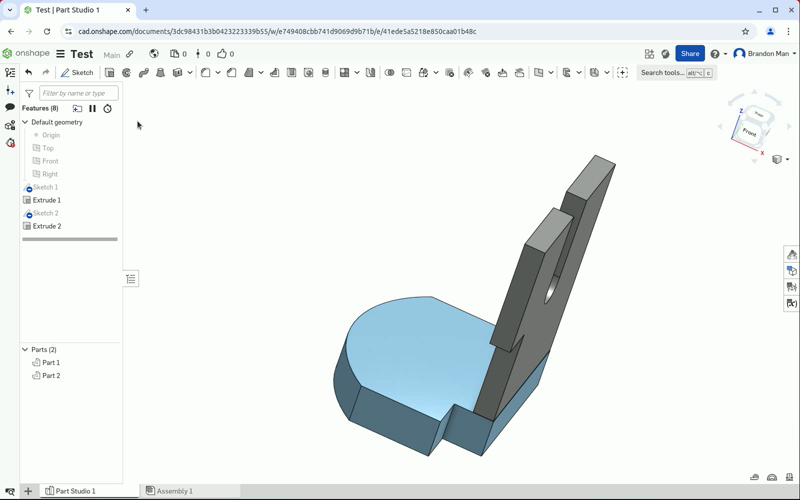
key(down, 2)
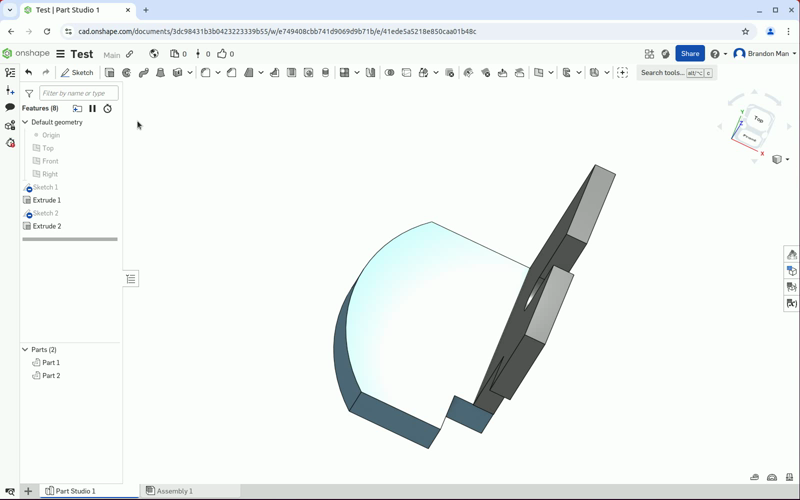
key(up, 2)
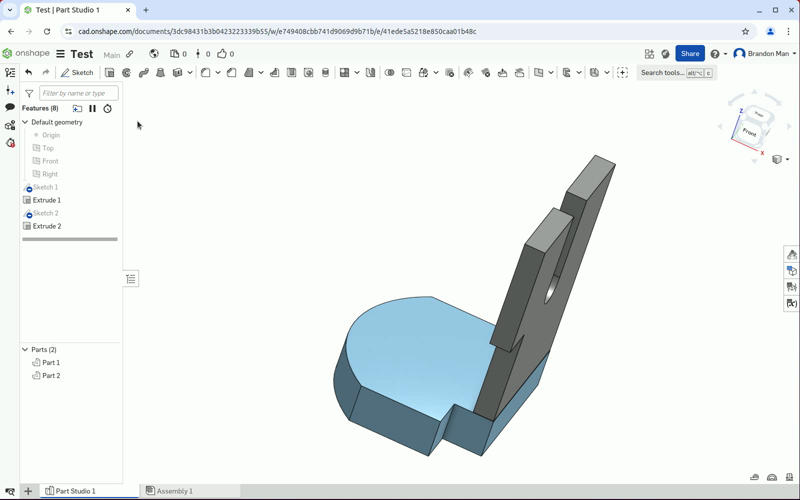
key(left, 2)
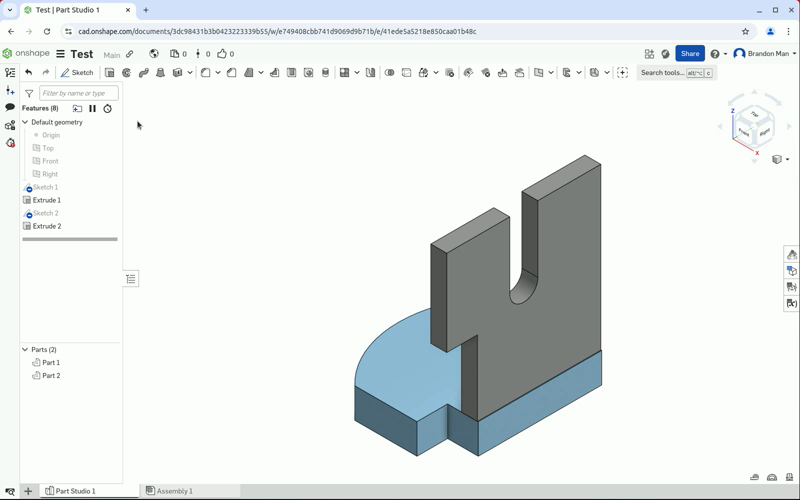
mouse_move(73, 189)
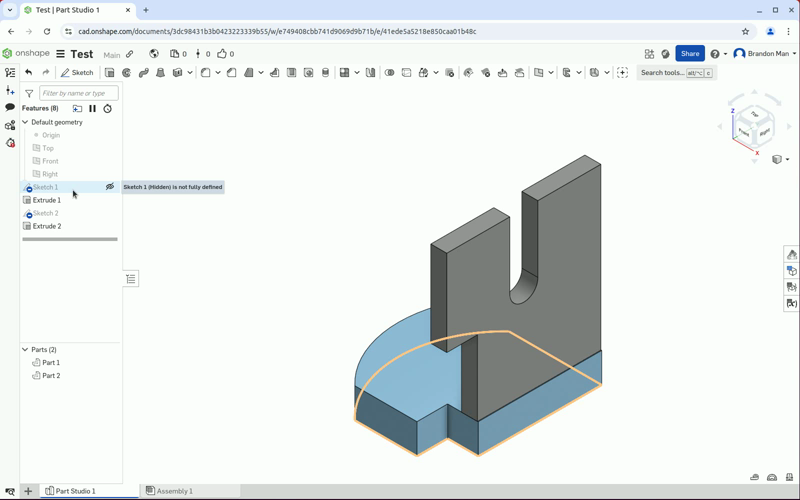
click(73, 189)